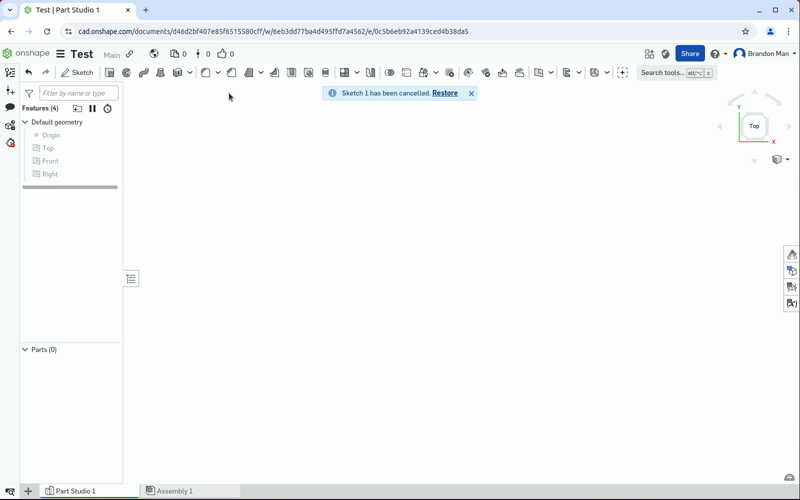
key(shift+h)
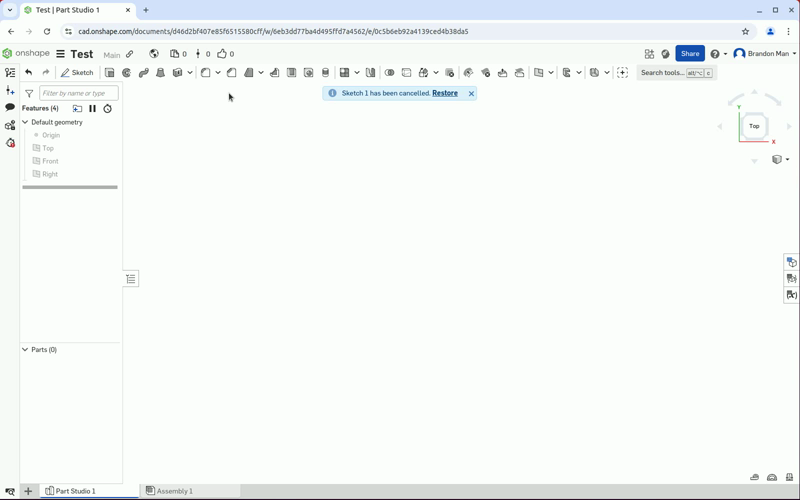
mouse_move(73, 352)
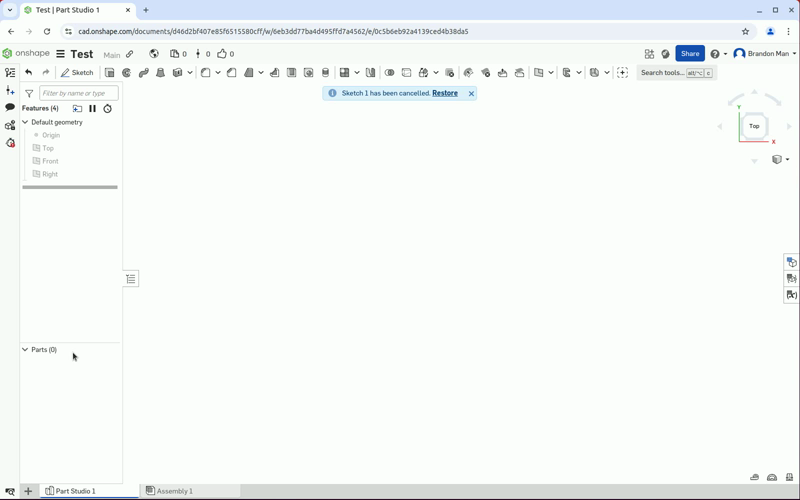
key(y)
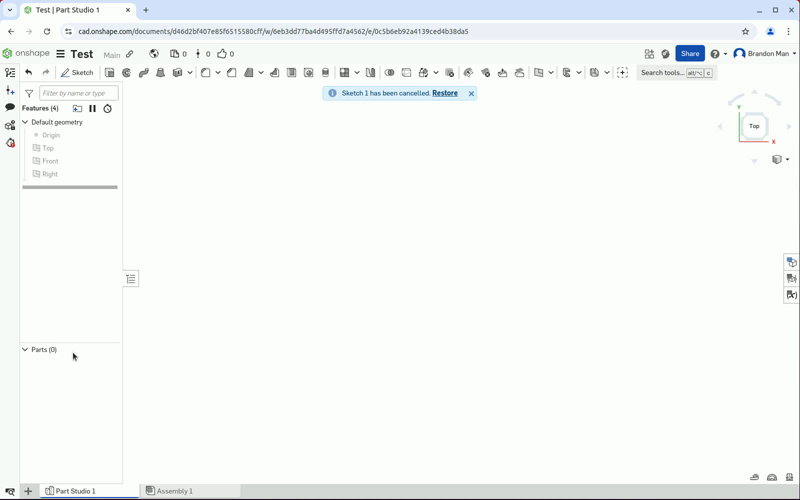
key(shift+p)
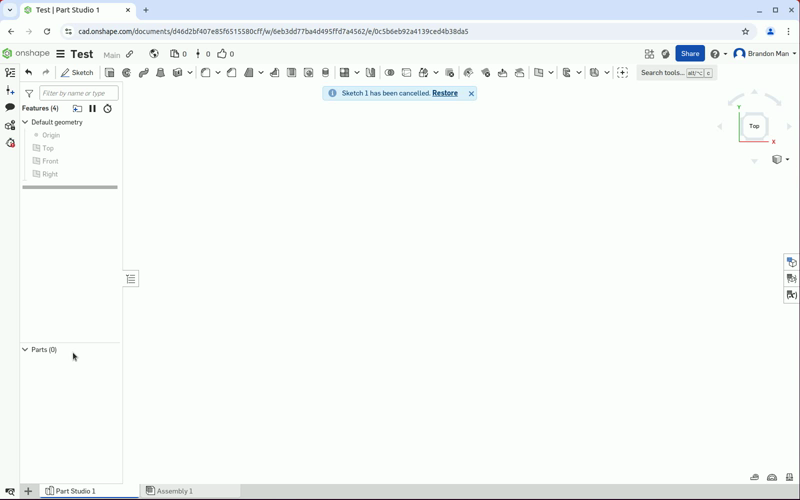
key(space)
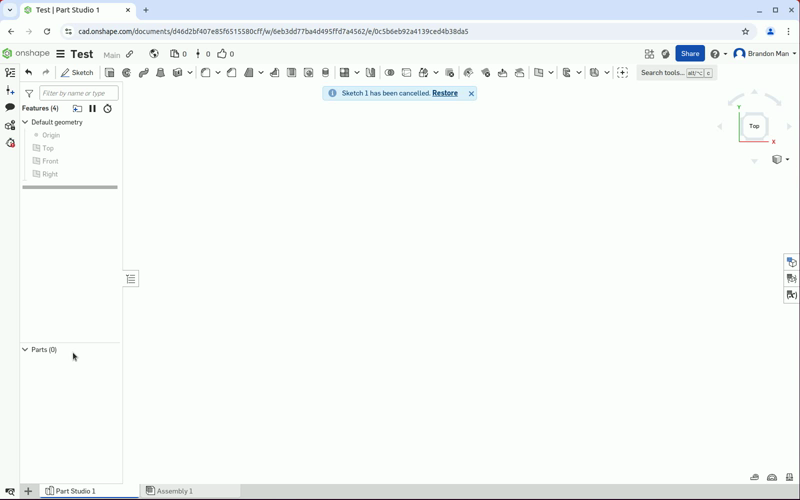
key_down(shift)
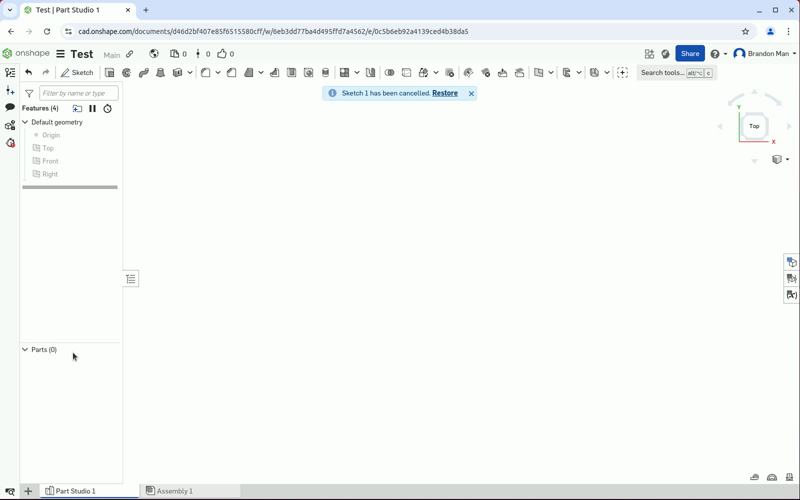
key(up)
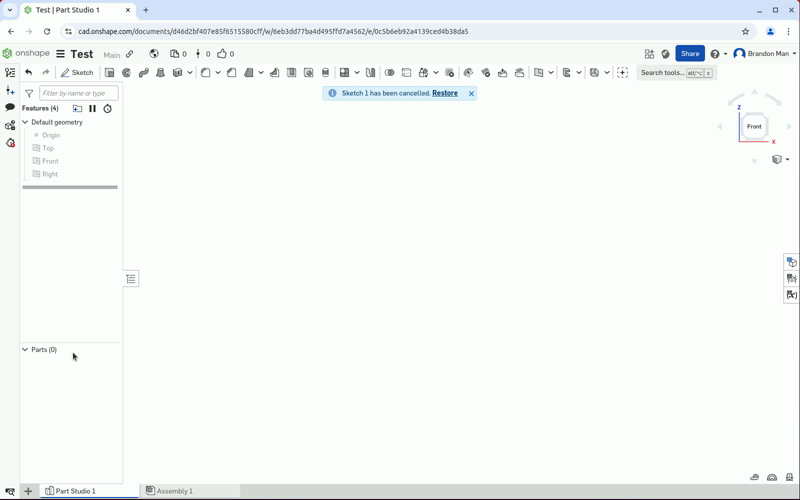
key_up(shift)
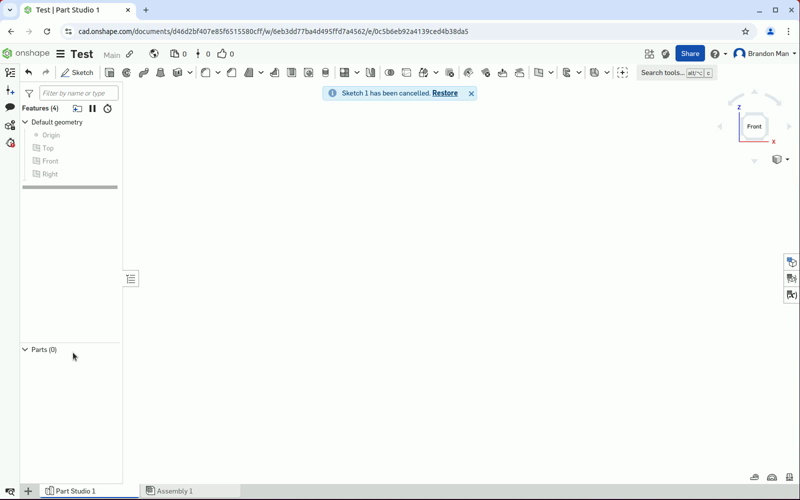
key(space)
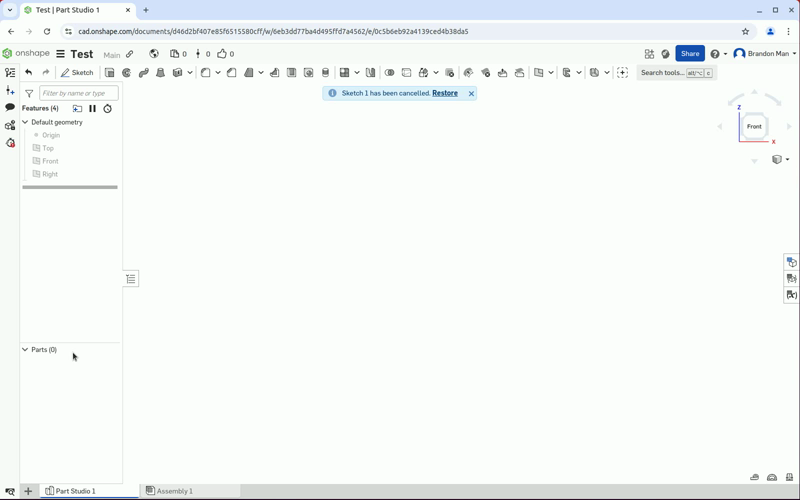
key_down(shift)
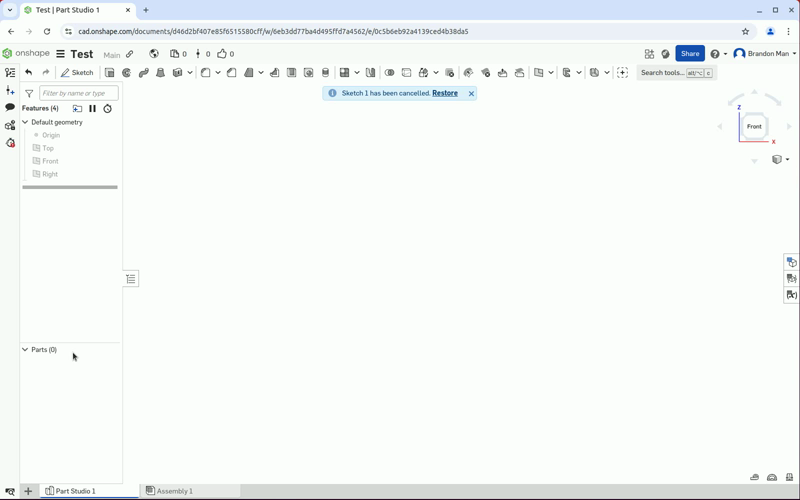
key(left)
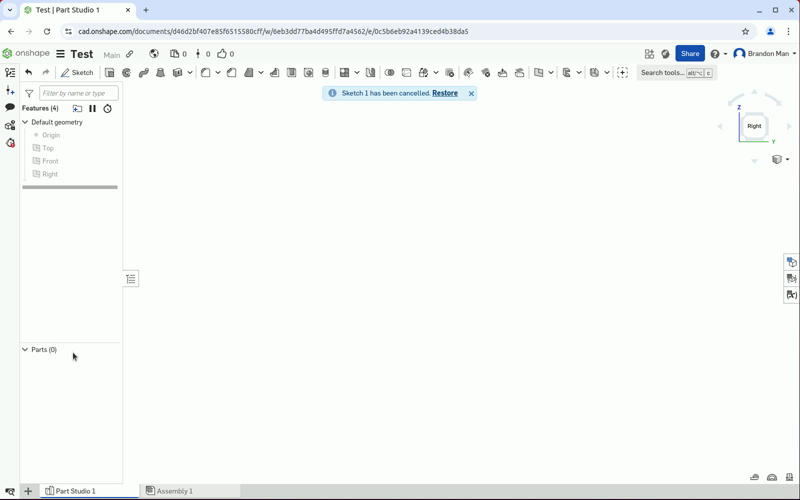
key_up(shift)
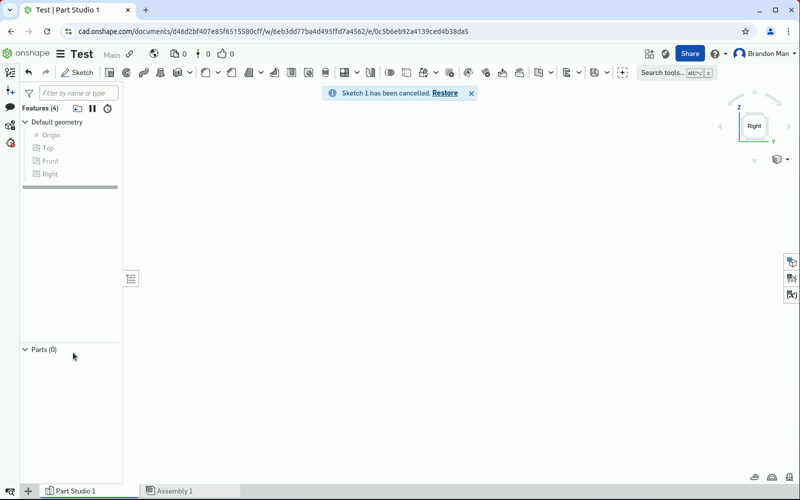
mouse_move(73, 352)
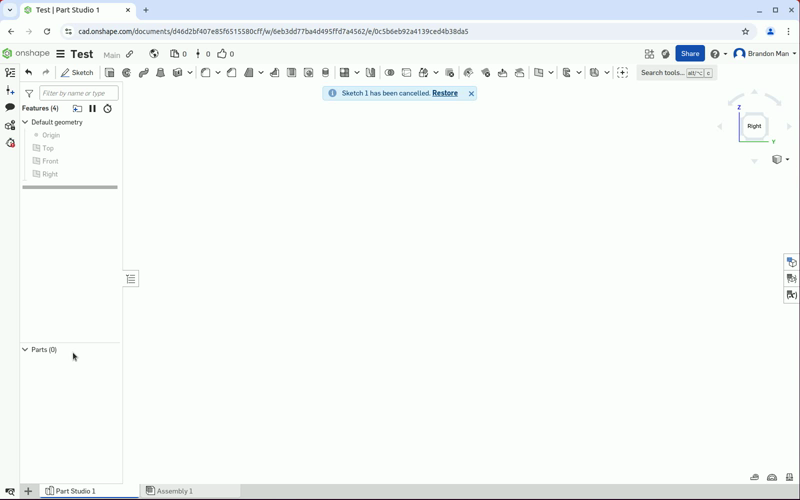
key(shift+y)
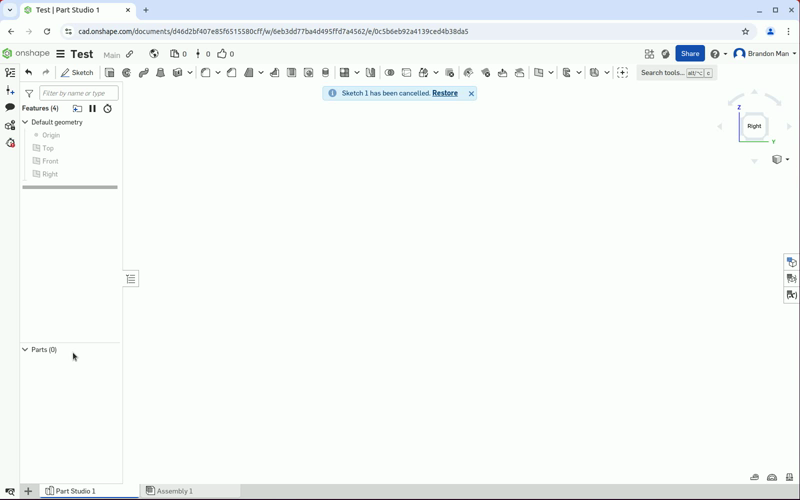
key(shift+s)
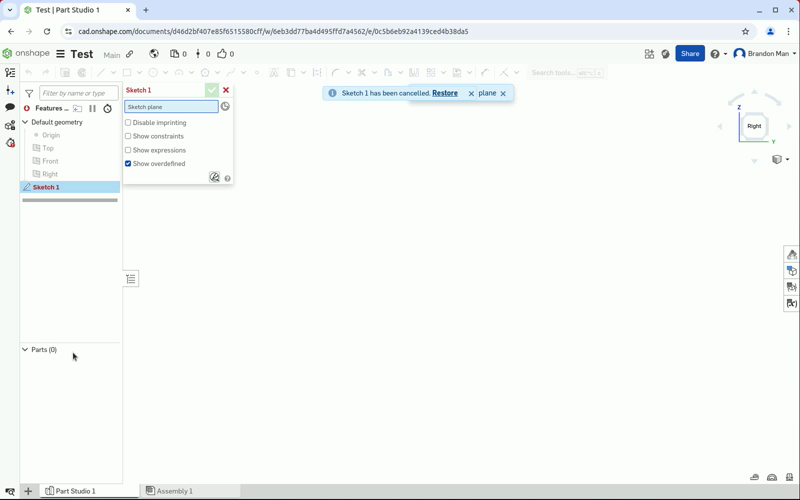
mouse_move(73, 176)
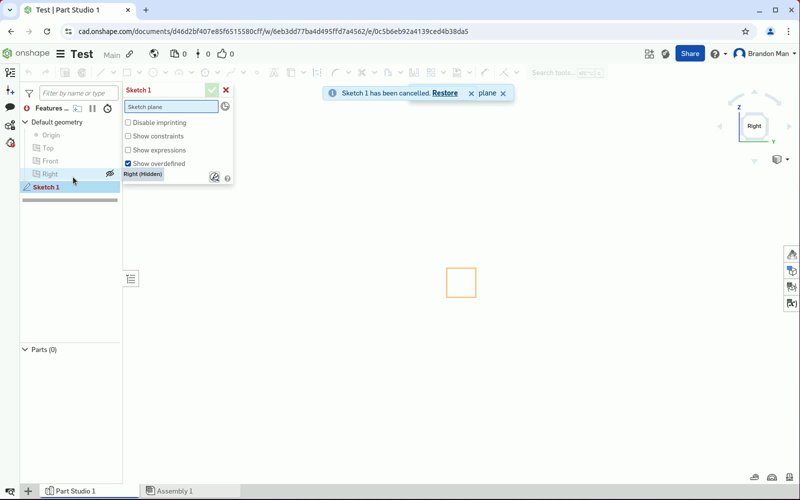
click(73, 176)
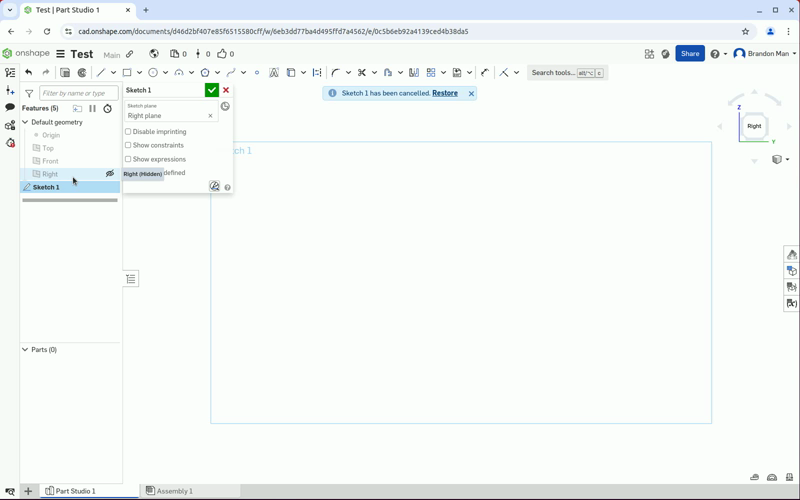
mouse_move(73, 352)
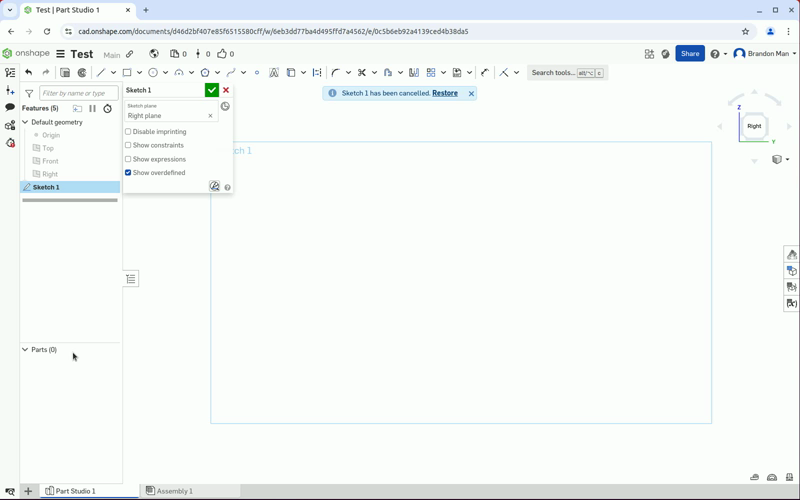
key(y)
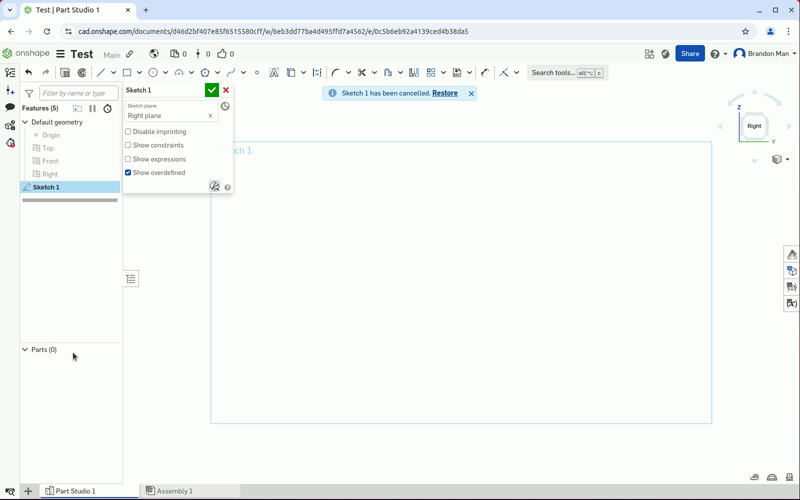
key(c)
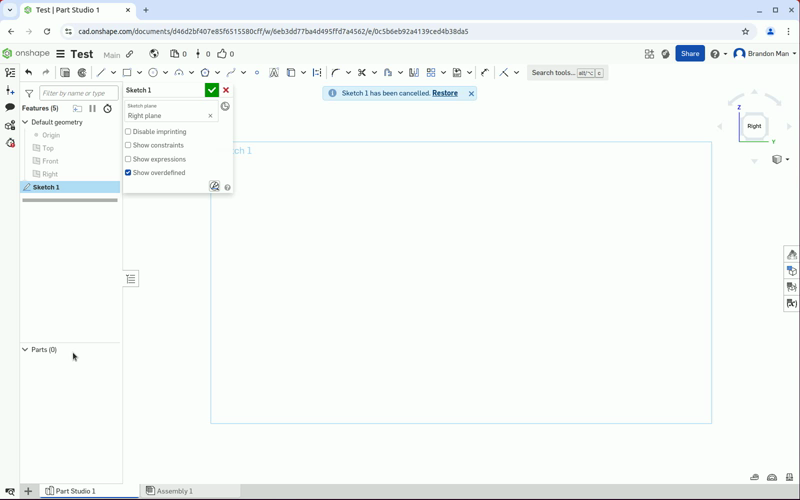
key_down(shift)
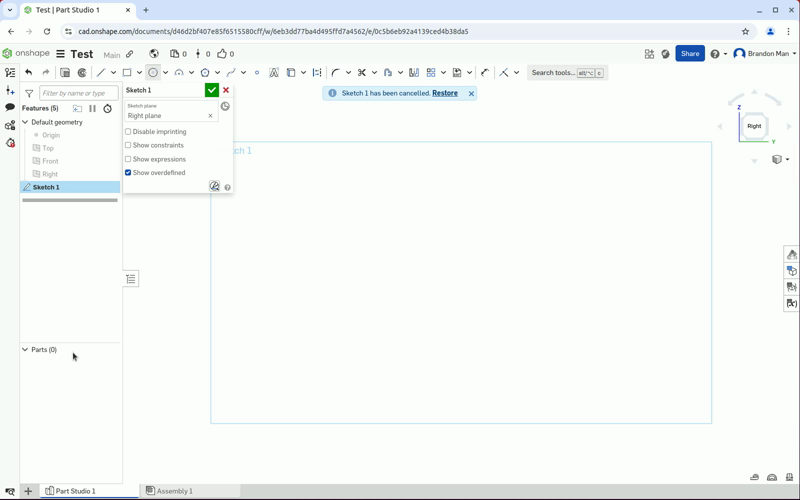
mouse_move(461, 282)
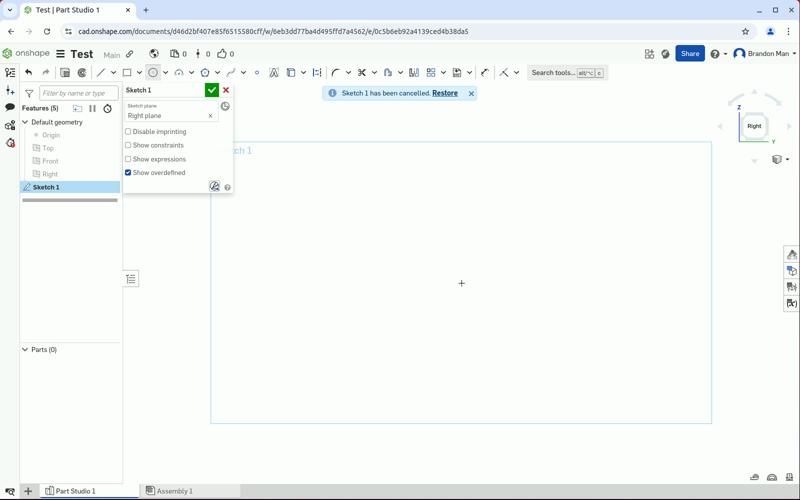
click(461, 282)
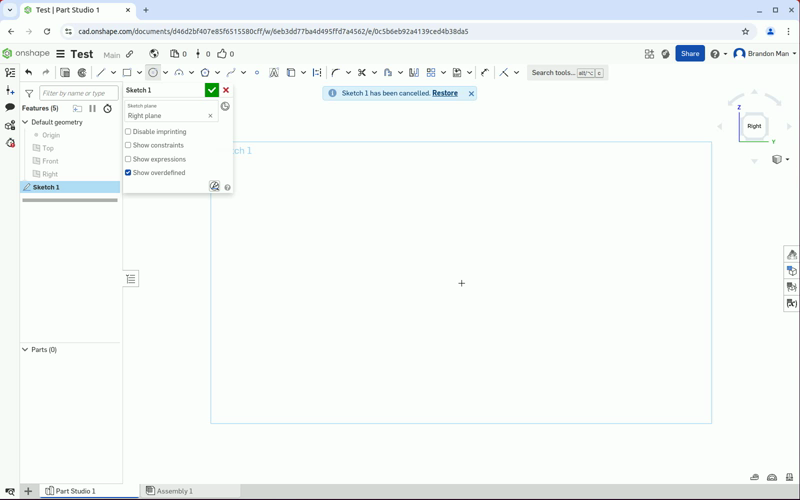
key_up(shift)
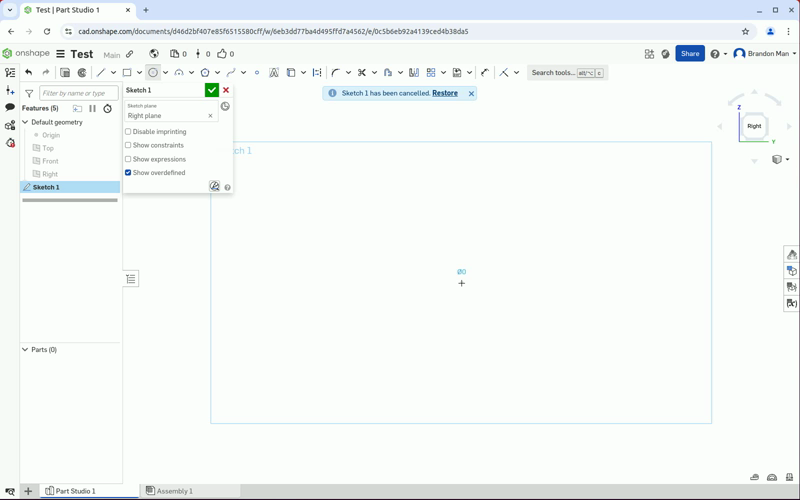
mouse_move(468, 282)
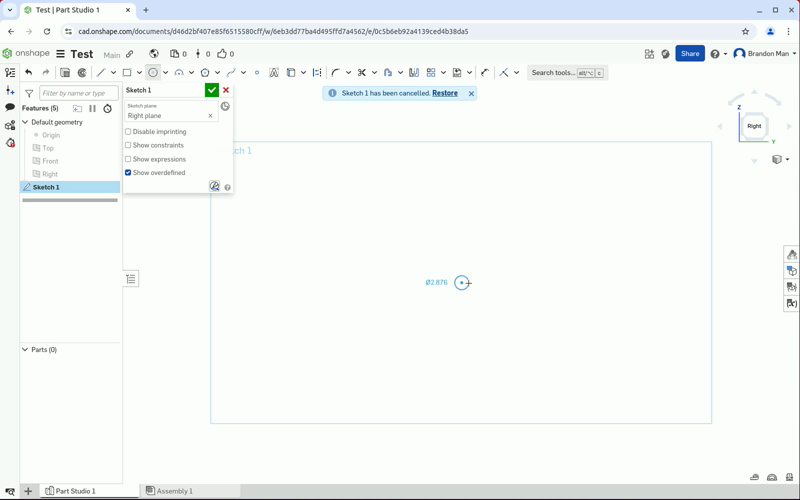
click(468, 282)
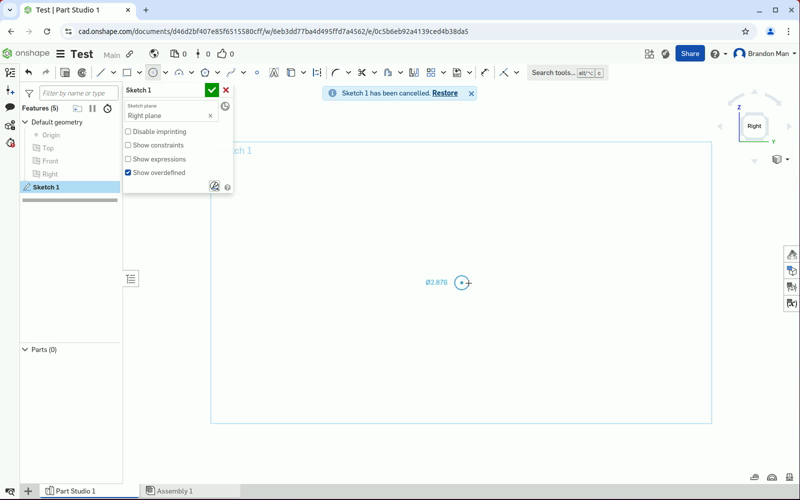
key(esc)
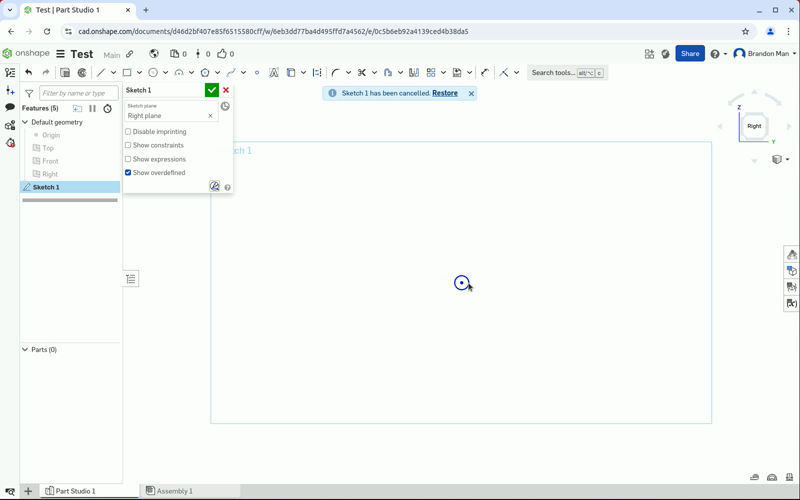
mouse_move(463, 287)
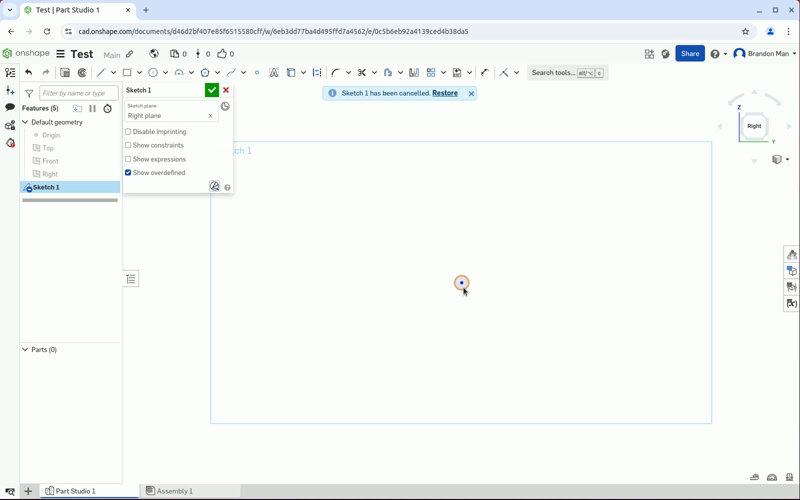
scroll(6)
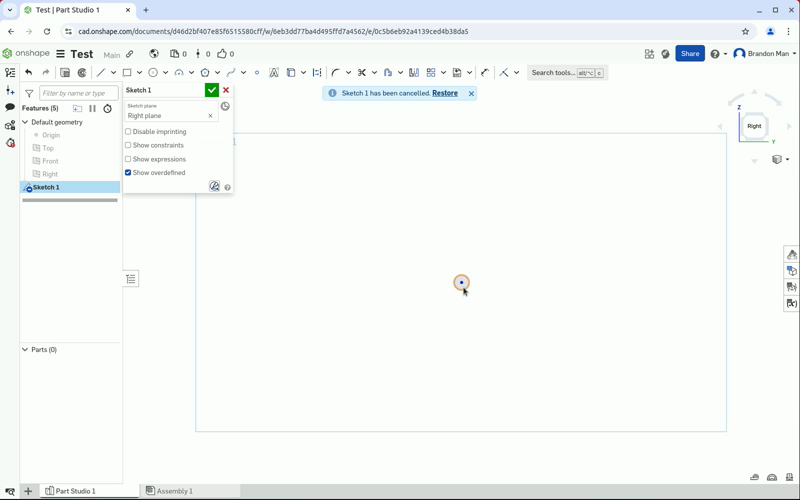
scroll(6)
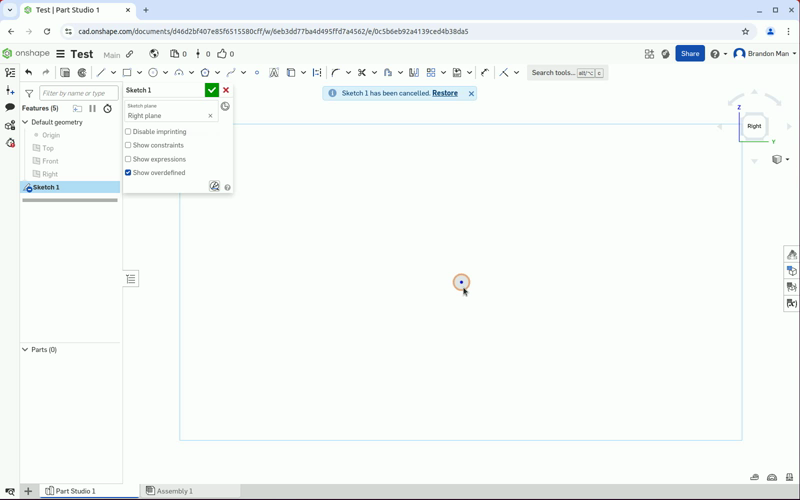
scroll(6)
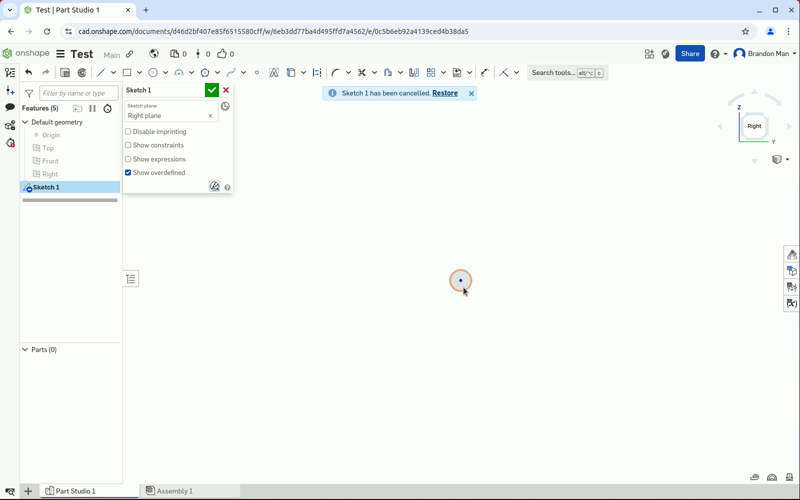
scroll(6)
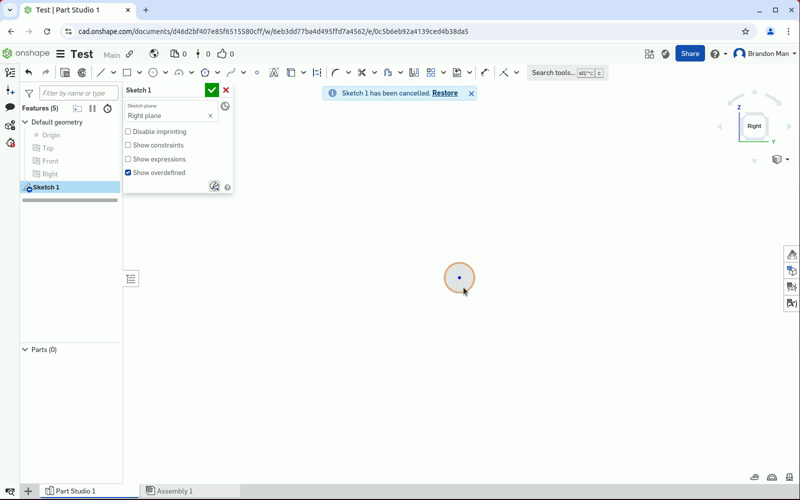
scroll(6)
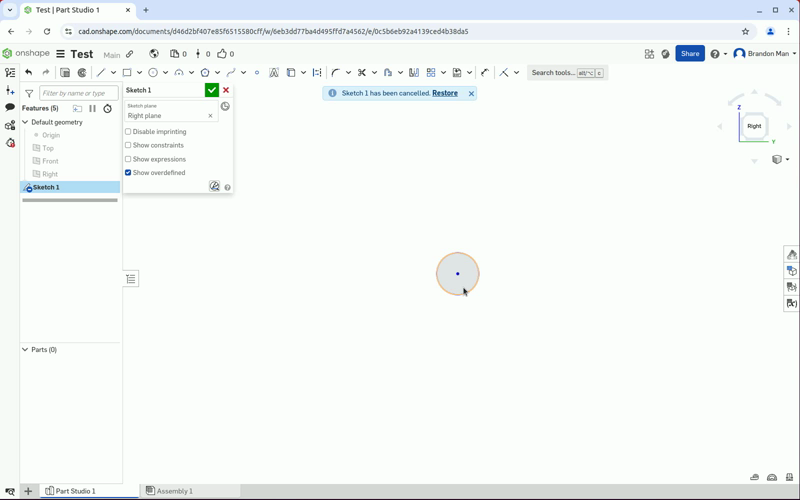
scroll(6)
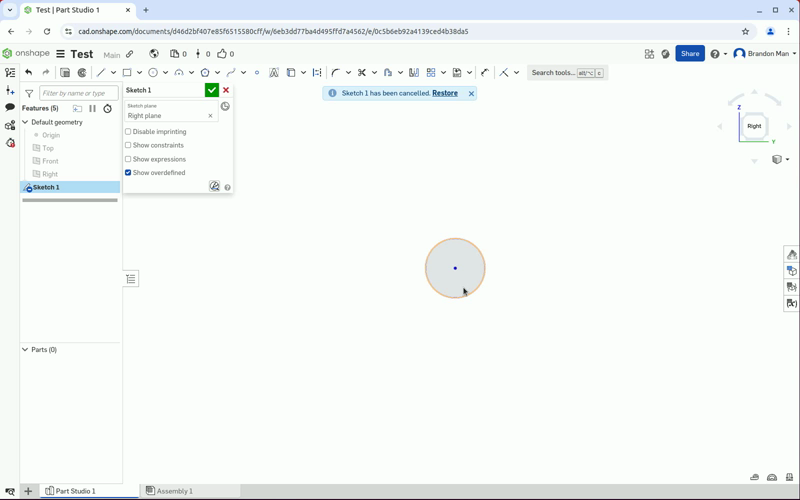
scroll(6)
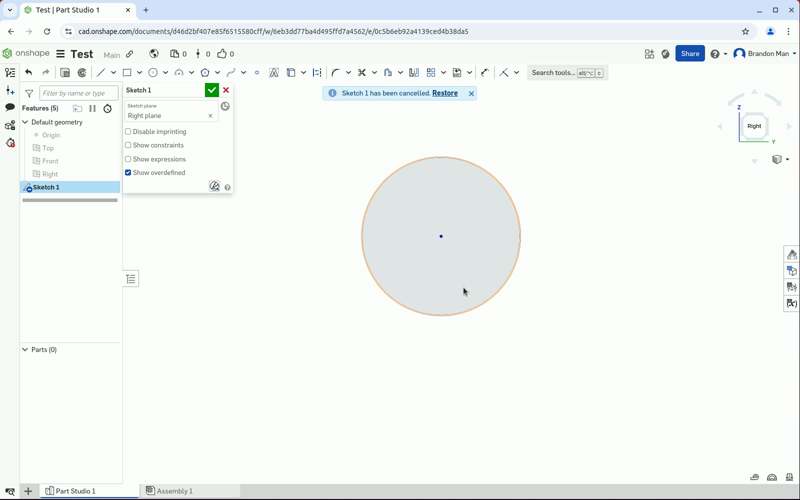
click(463, 287)
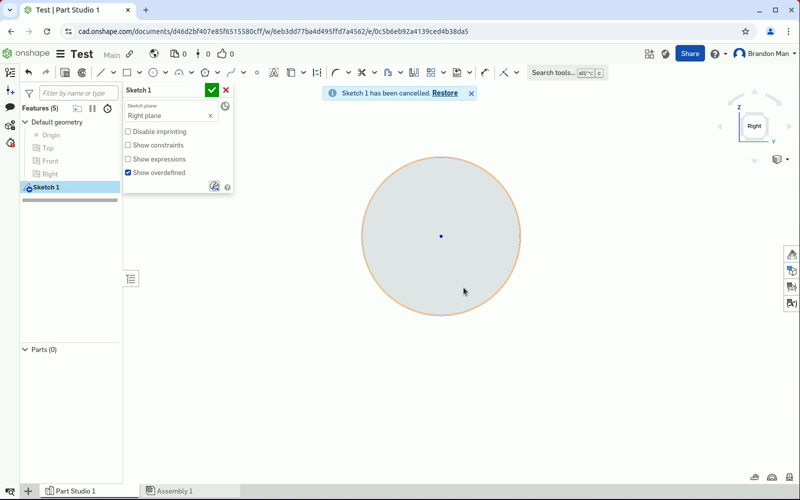
scroll(-6)
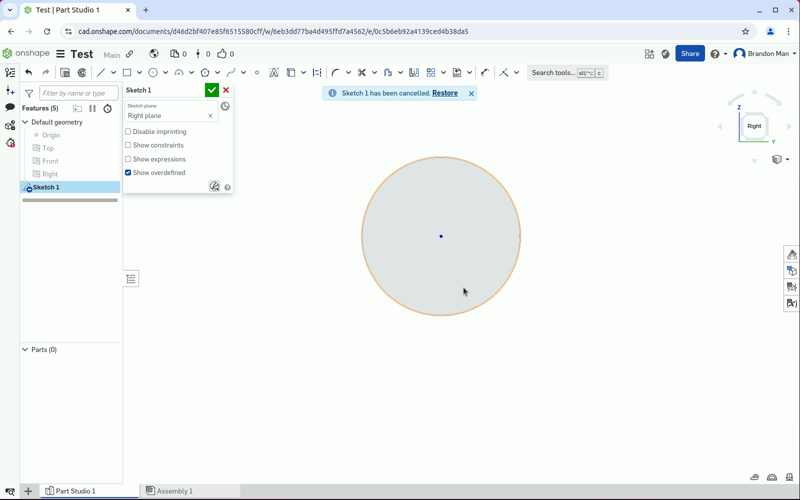
scroll(-6)
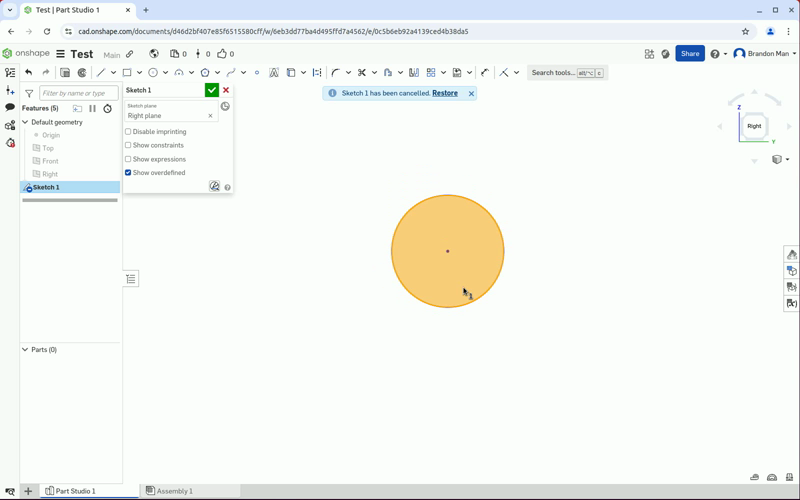
scroll(-6)
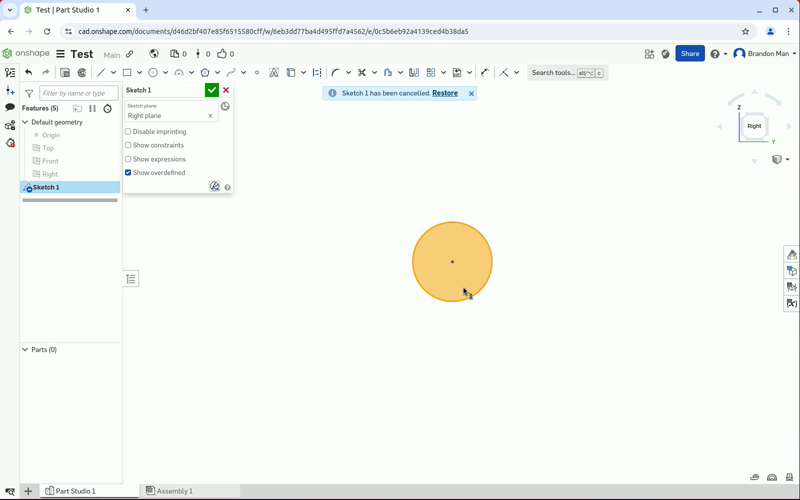
scroll(-6)
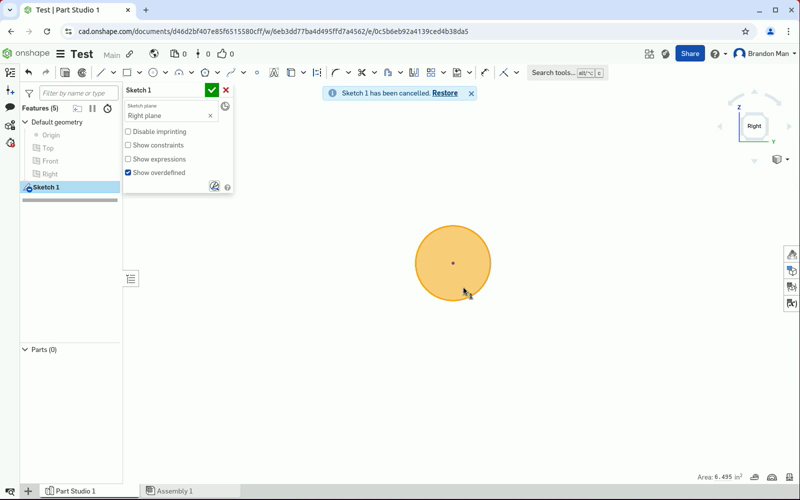
scroll(-6)
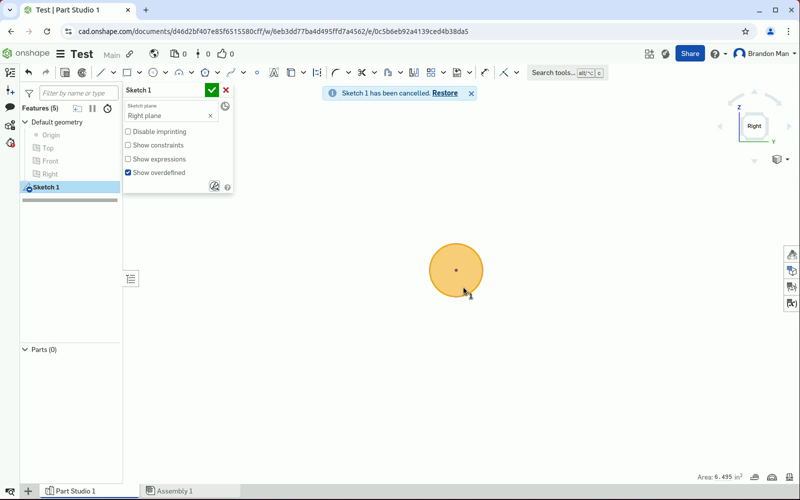
scroll(-6)
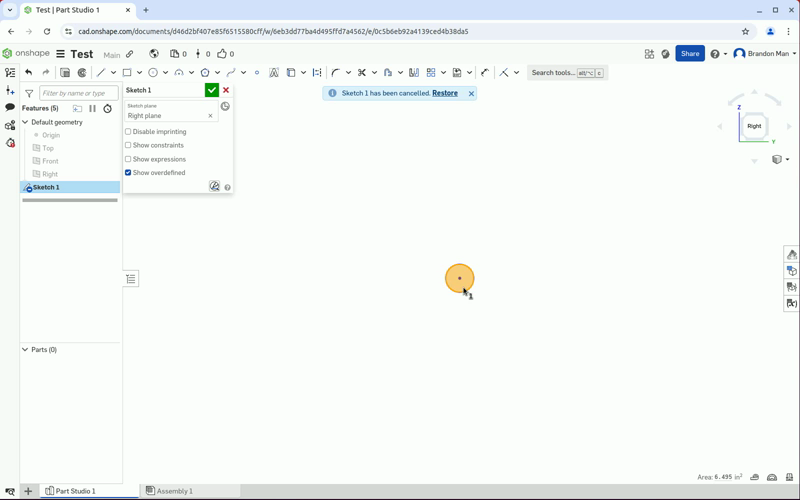
scroll(-6)
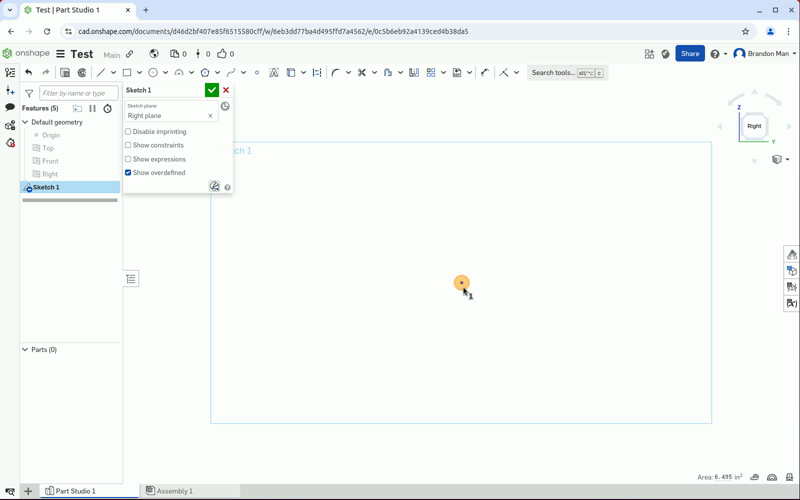
mouse_move(73, 352)
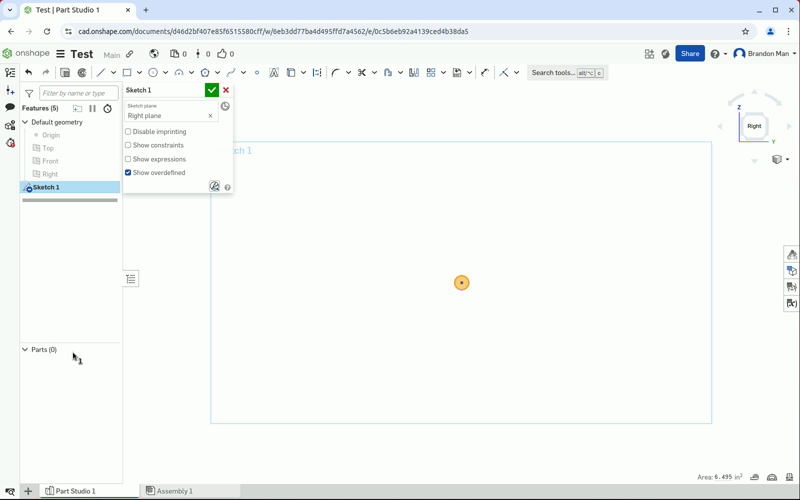
key(shift+y)
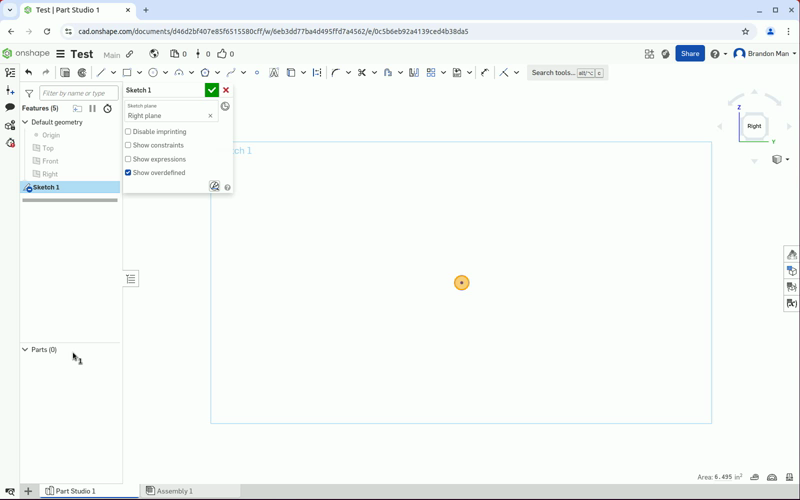
key(shift+e)
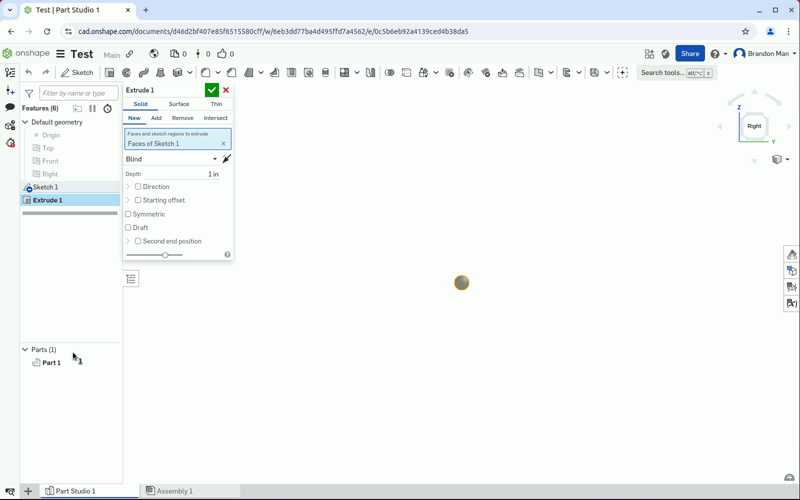
mouse_move(143, 106)
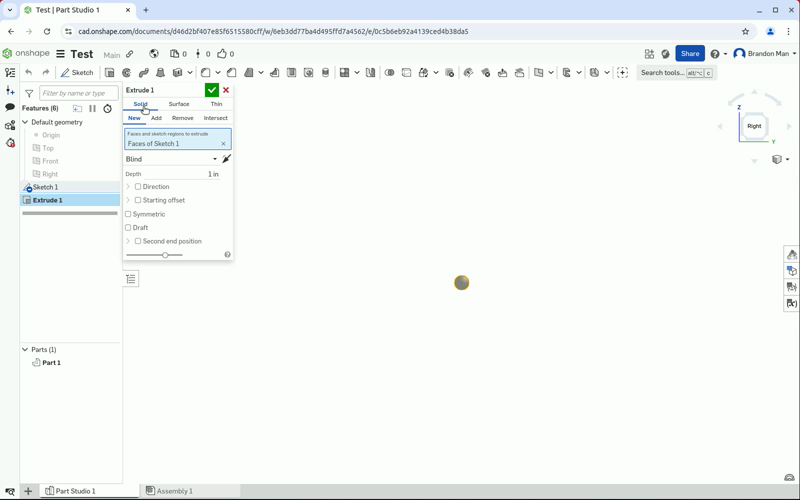
click(143, 106)
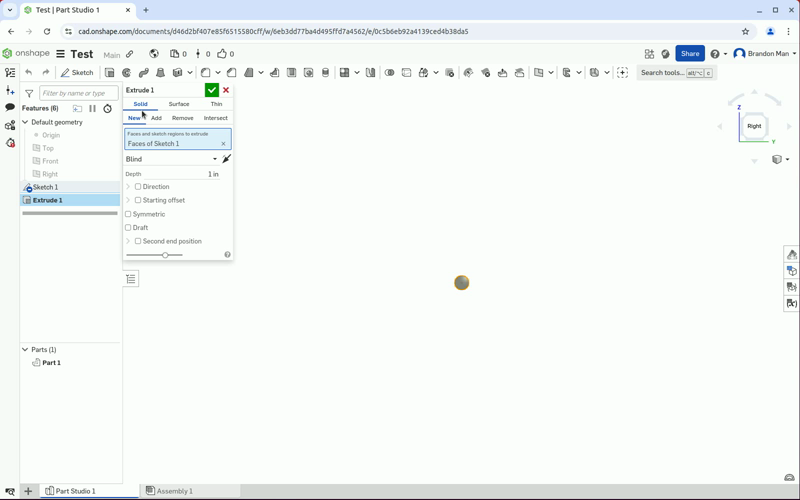
mouse_move(137, 120)
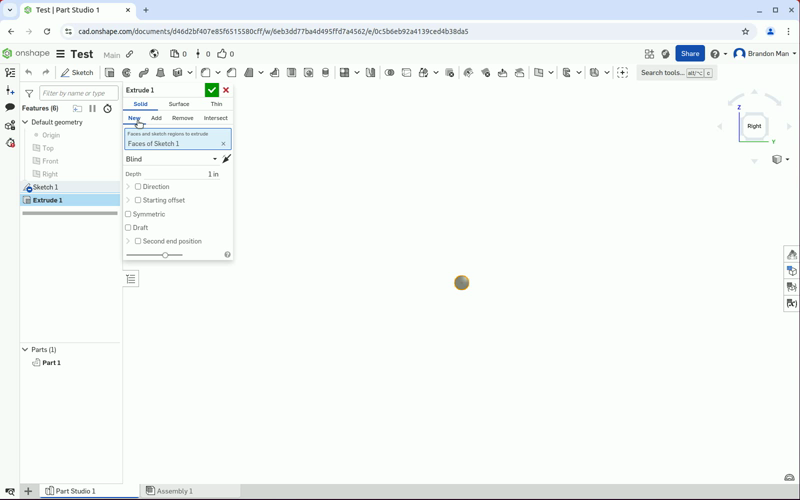
click(137, 120)
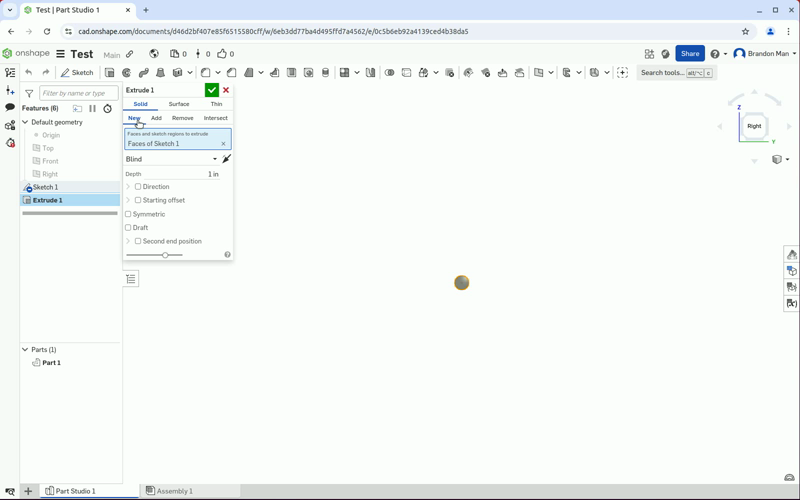
key(tab, 4)
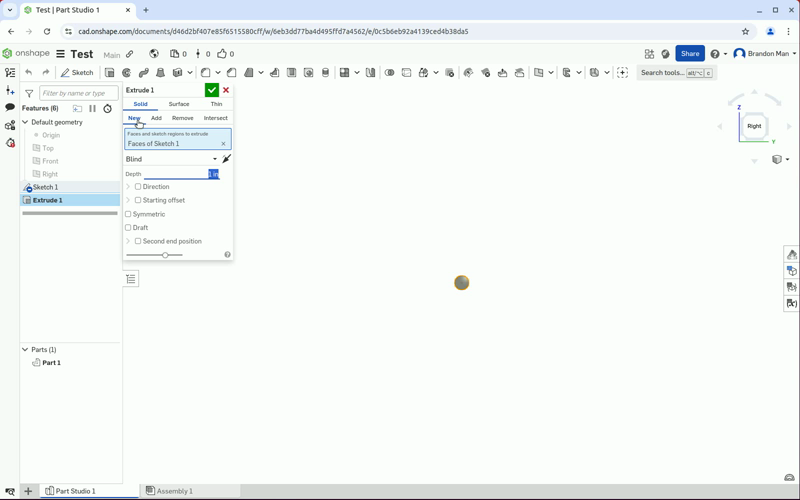
text(1.204)
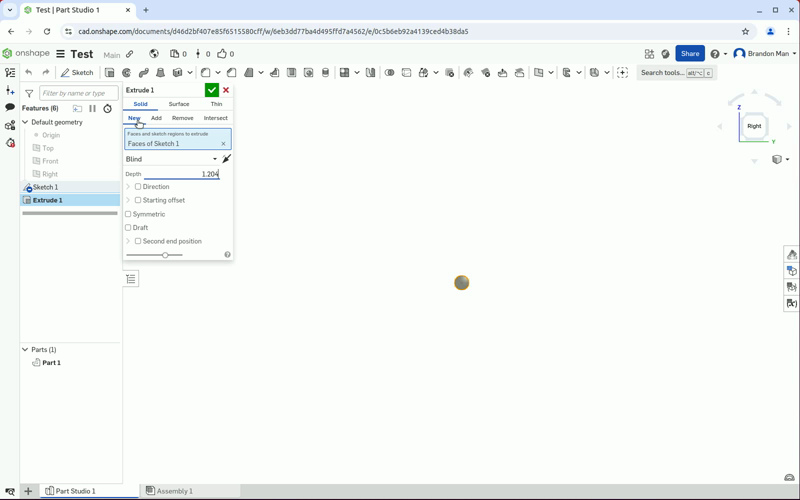
key(enter)
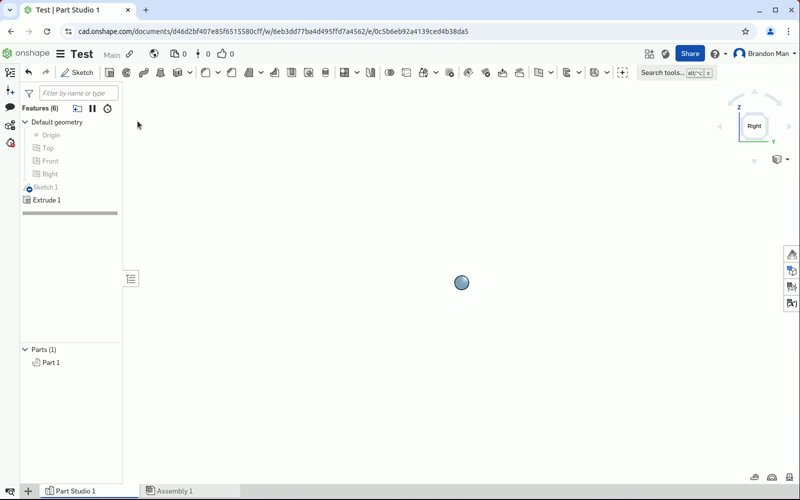
key(shift+h)
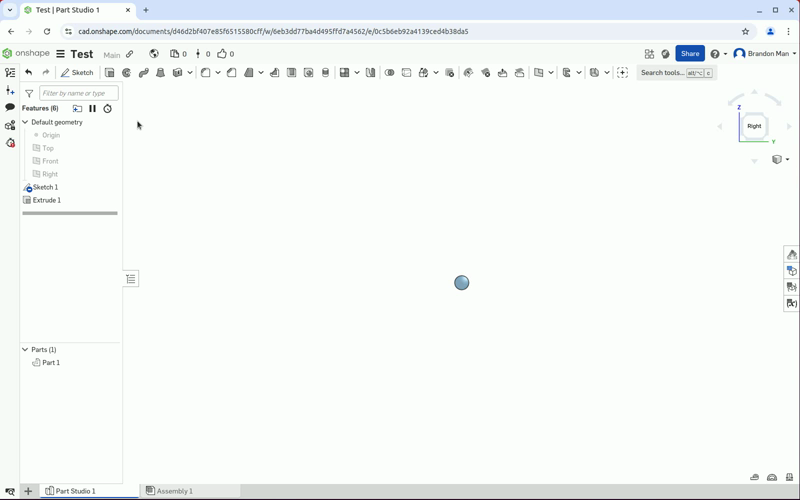
key(shift+h)
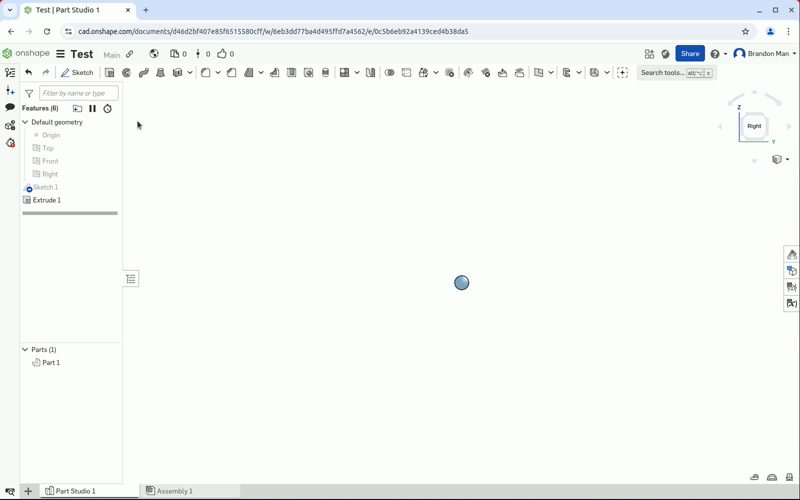
mouse_move(73, 189)
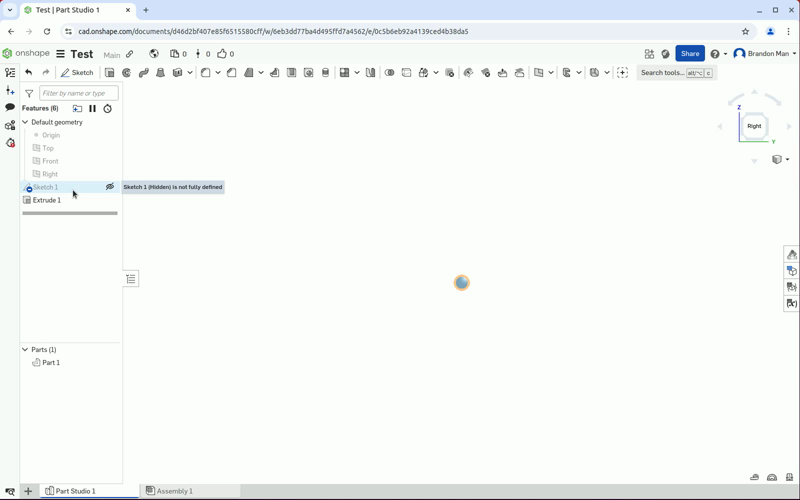
click(73, 189)
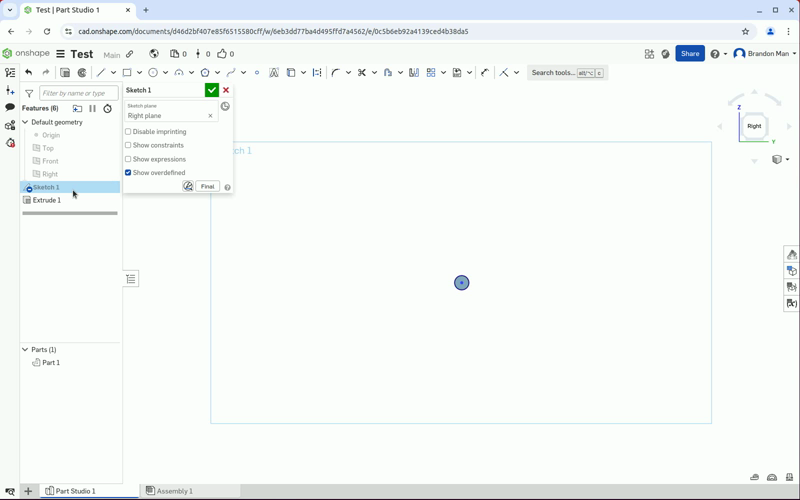
mouse_move(229, 92)
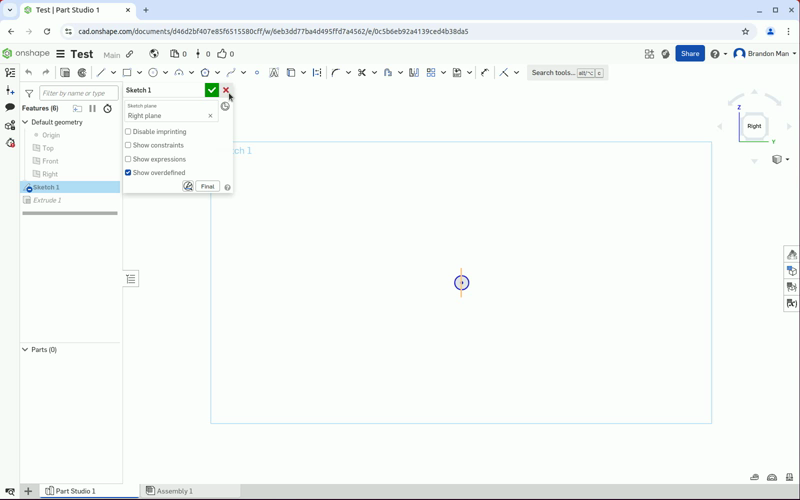
click(229, 92)
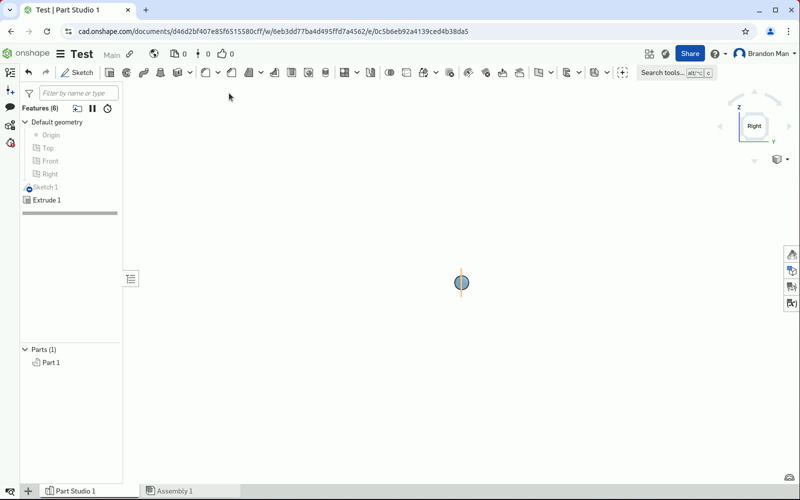
mouse_move(541, 75)
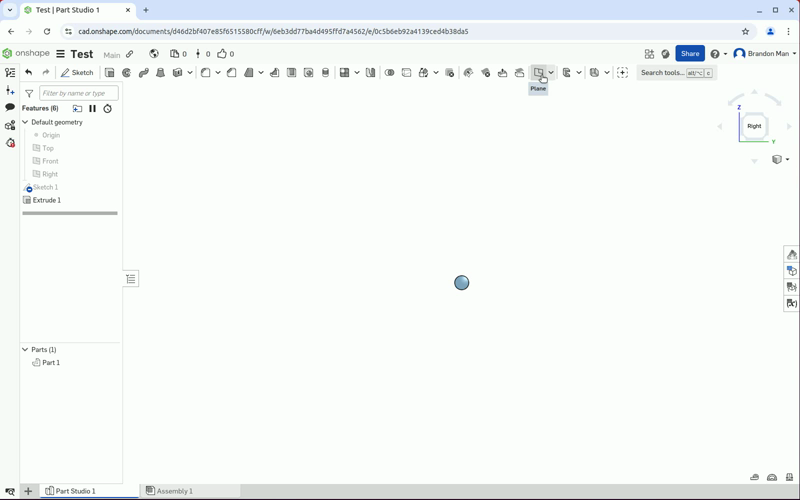
click(541, 75)
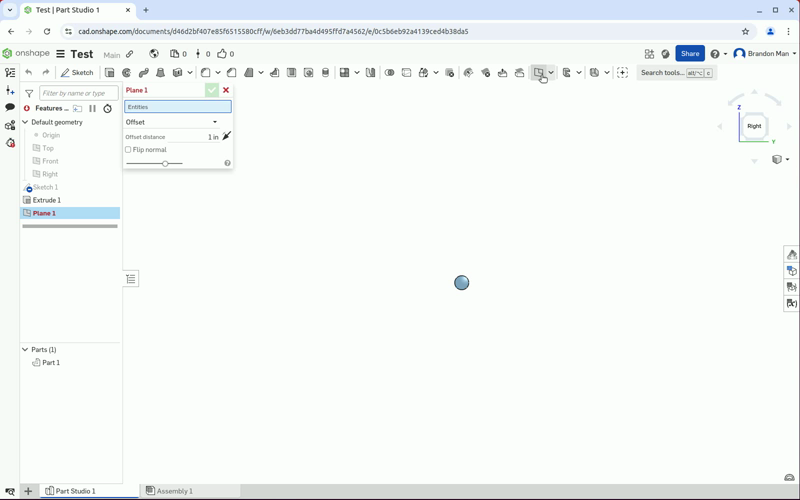
mouse_move(73, 176)
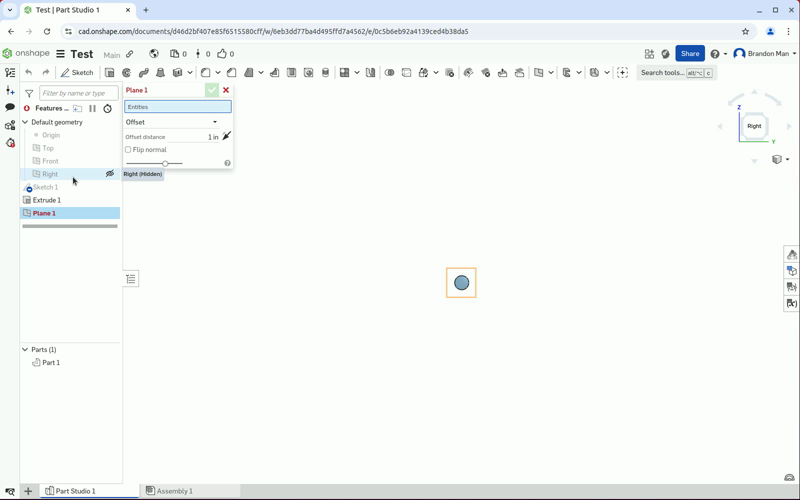
click(73, 176)
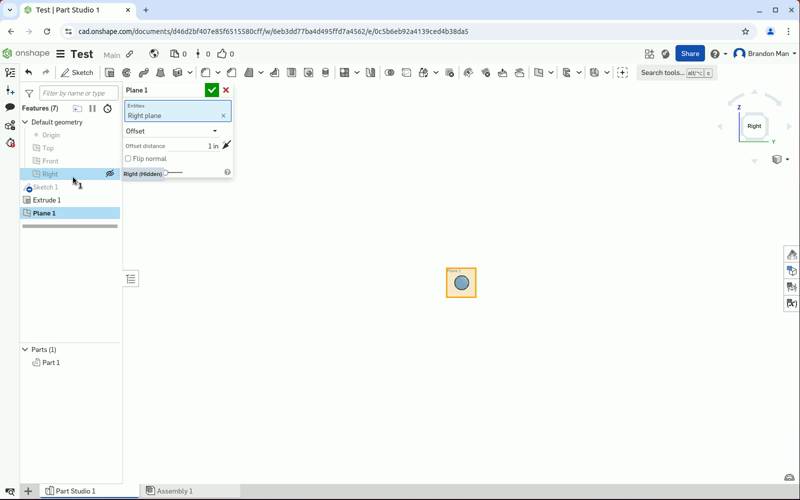
key(tab, 2)
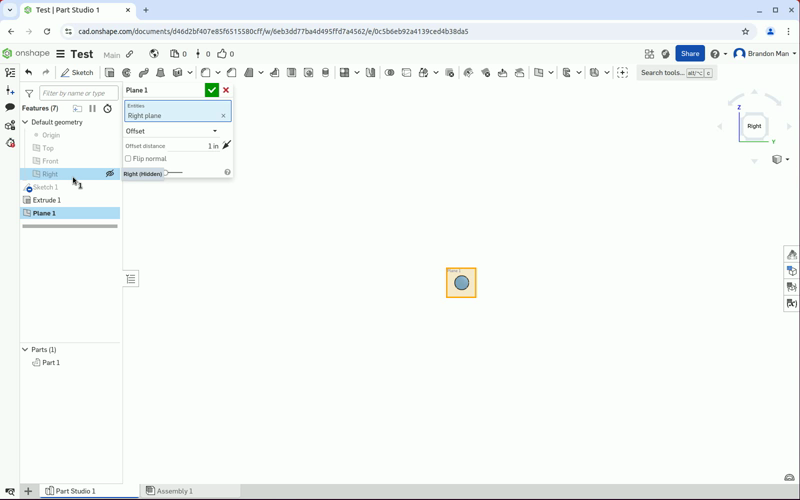
text(1.202)
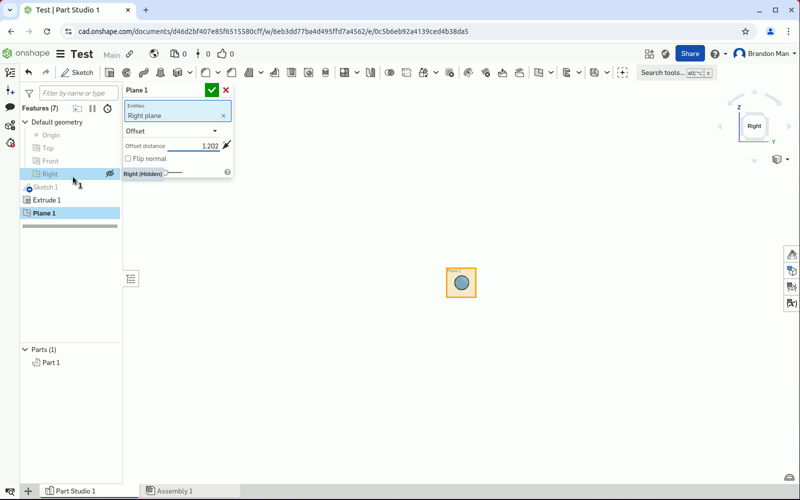
key(enter, 2)
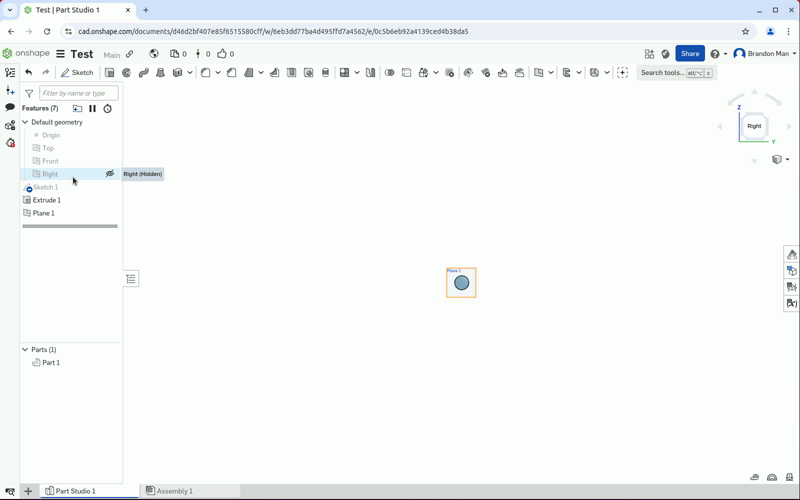
key(shift+s)
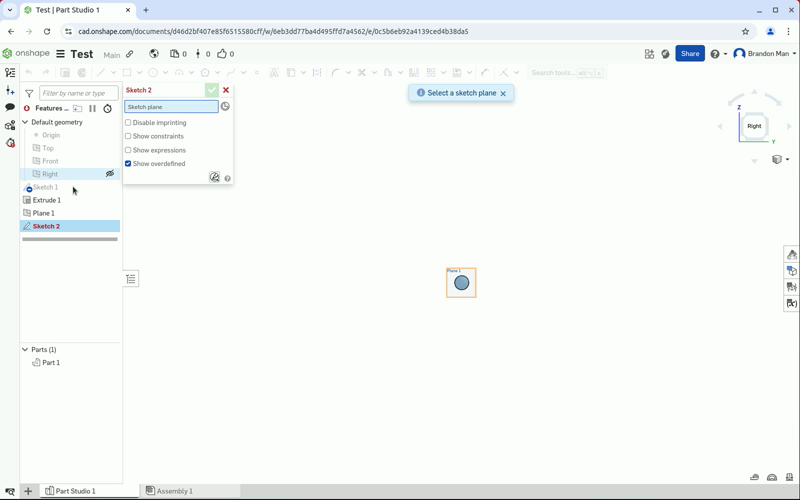
mouse_move(73, 215)
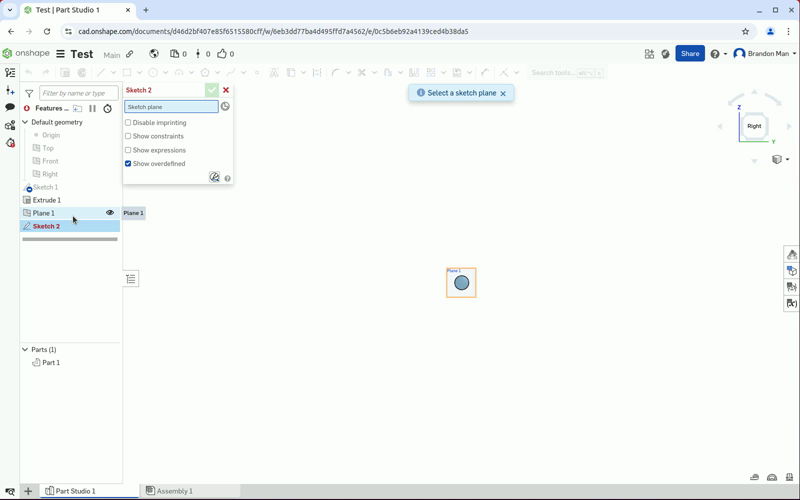
click(73, 215)
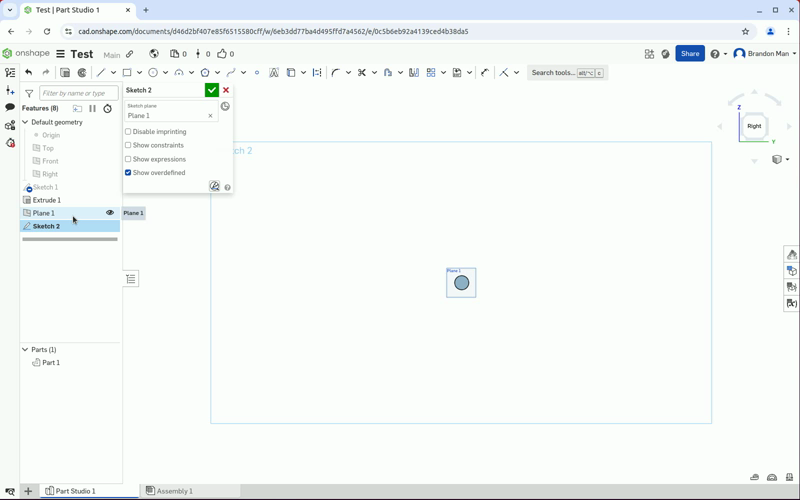
mouse_move(73, 352)
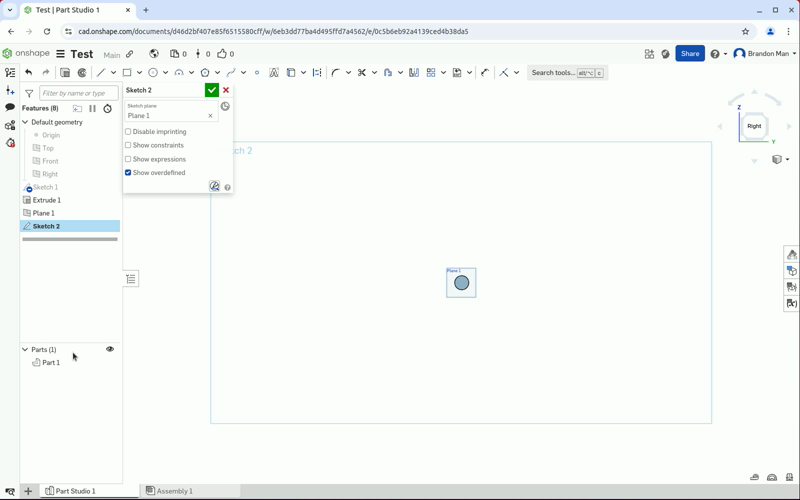
key(y)
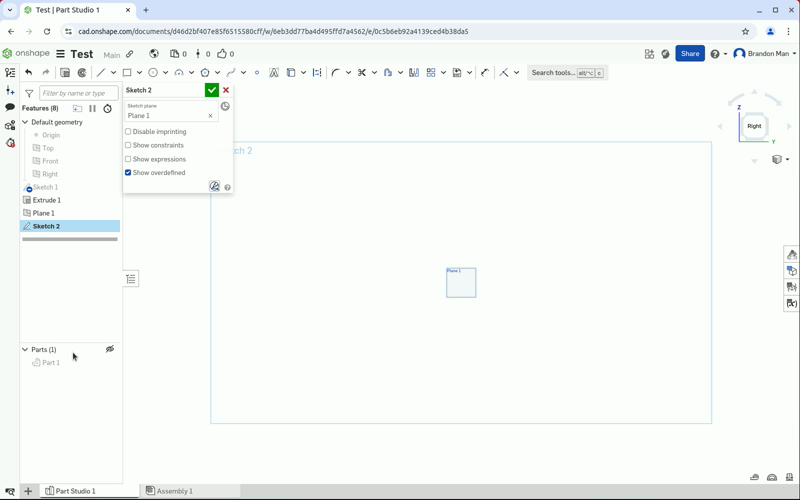
key(c)
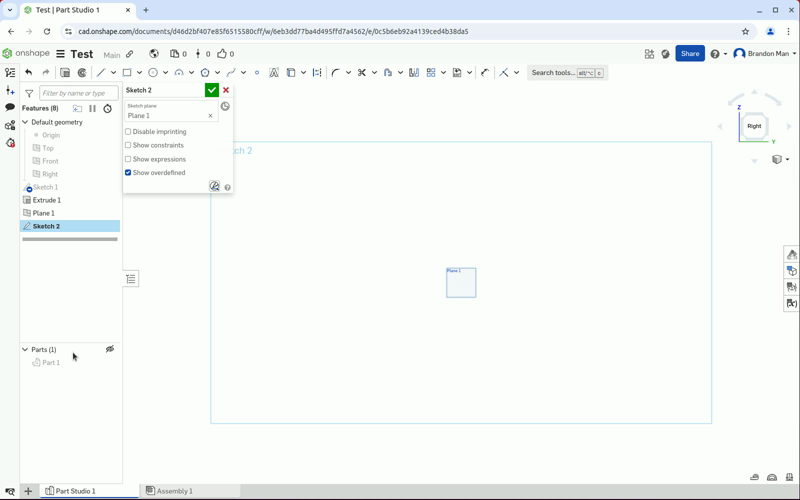
key_down(shift)
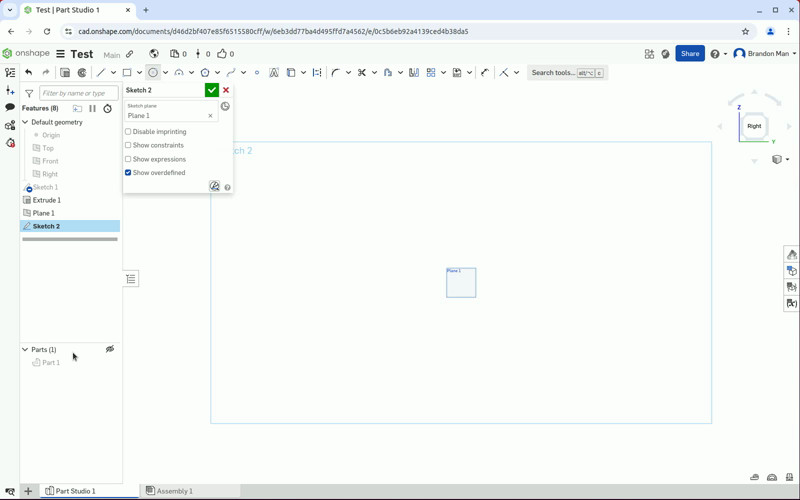
mouse_move(460, 282)
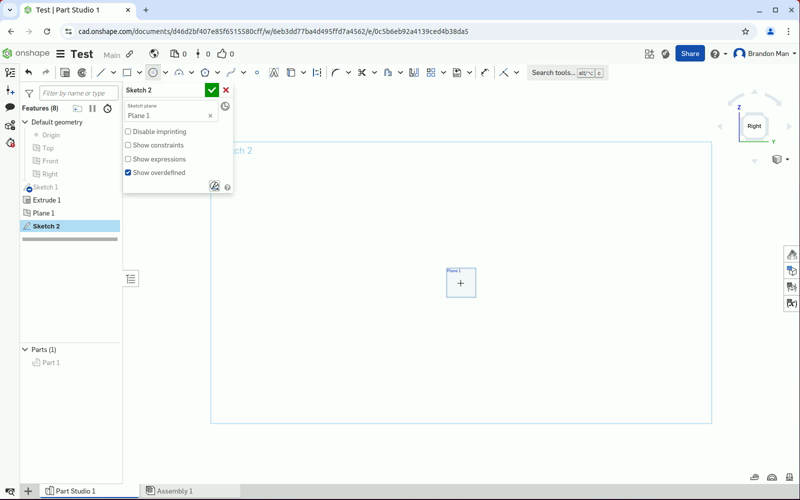
click(460, 282)
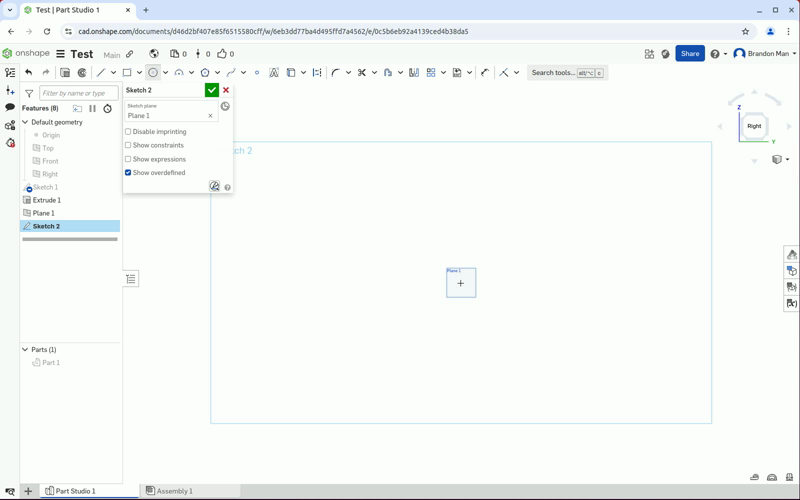
key_up(shift)
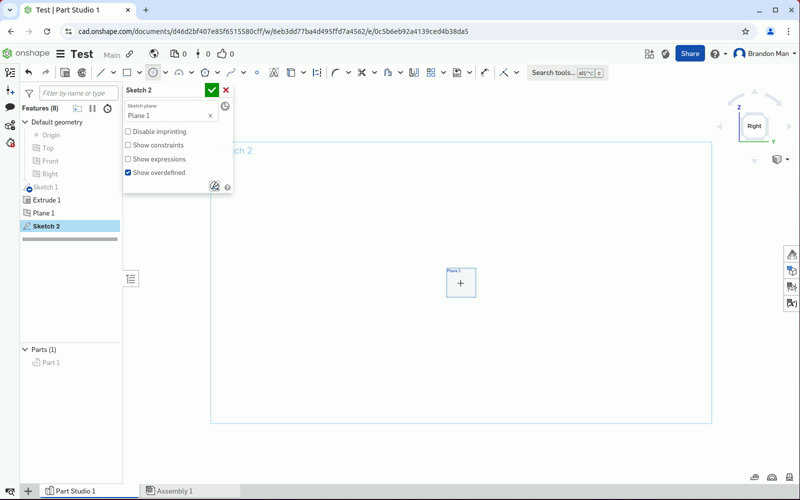
mouse_move(464, 282)
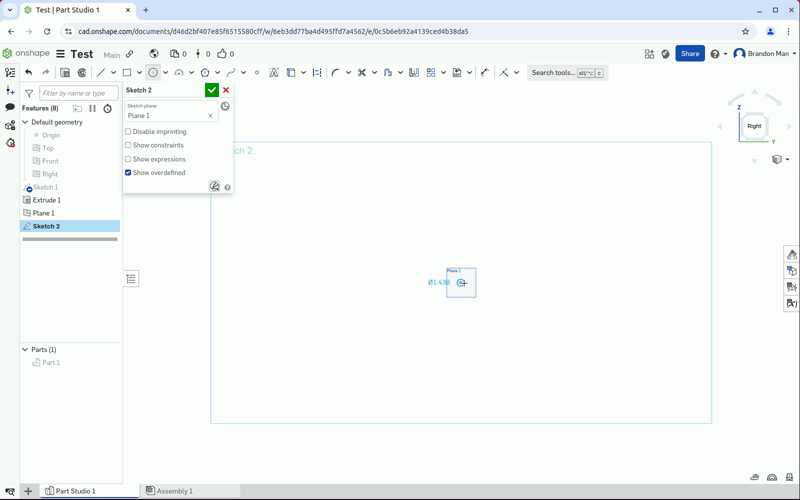
click(464, 282)
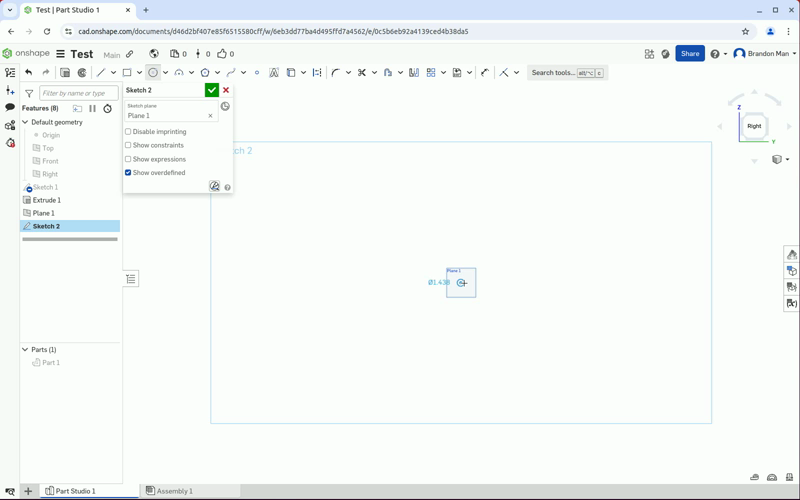
key(esc)
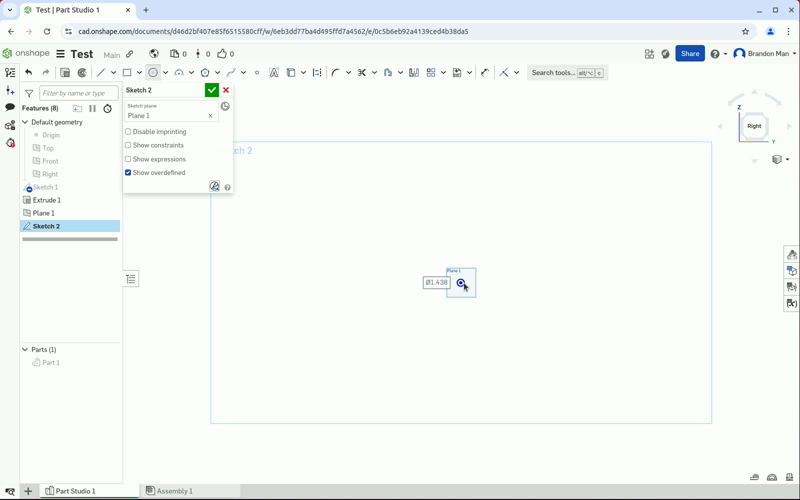
mouse_move(459, 282)
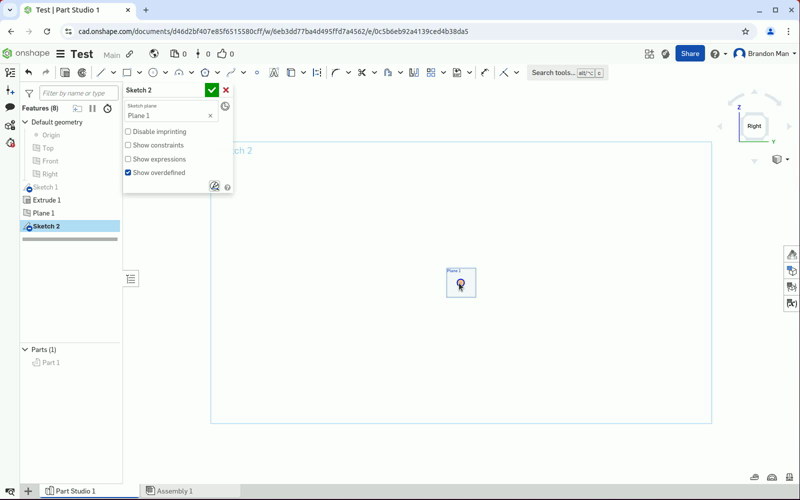
scroll(6)
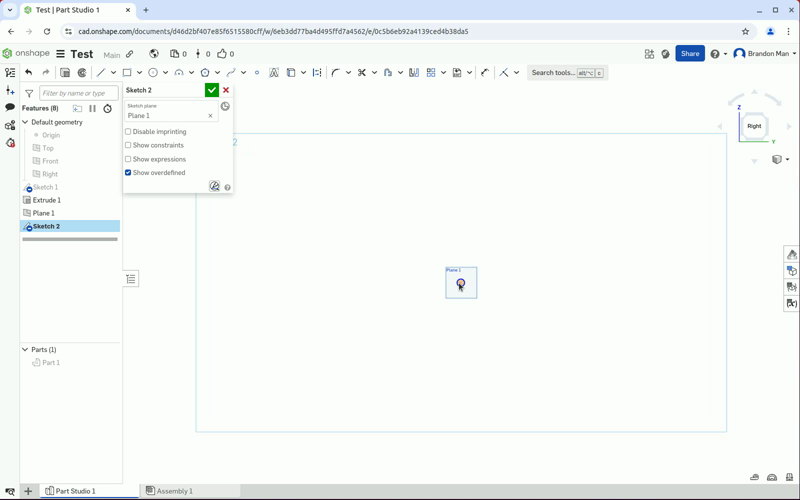
scroll(6)
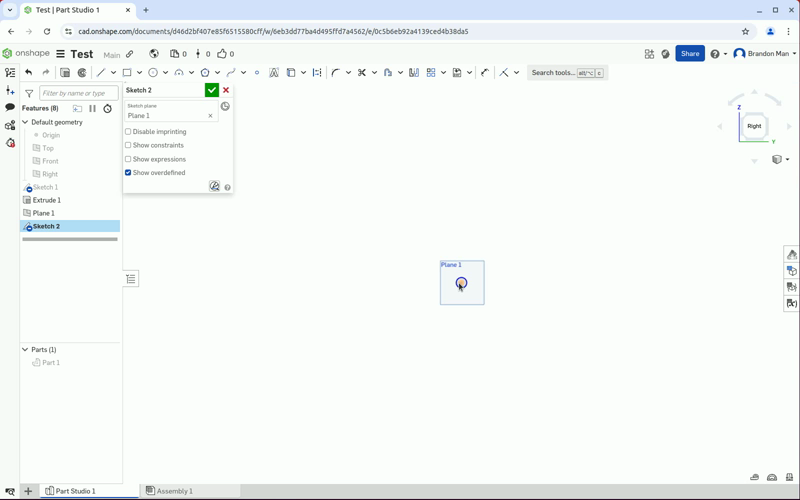
scroll(6)
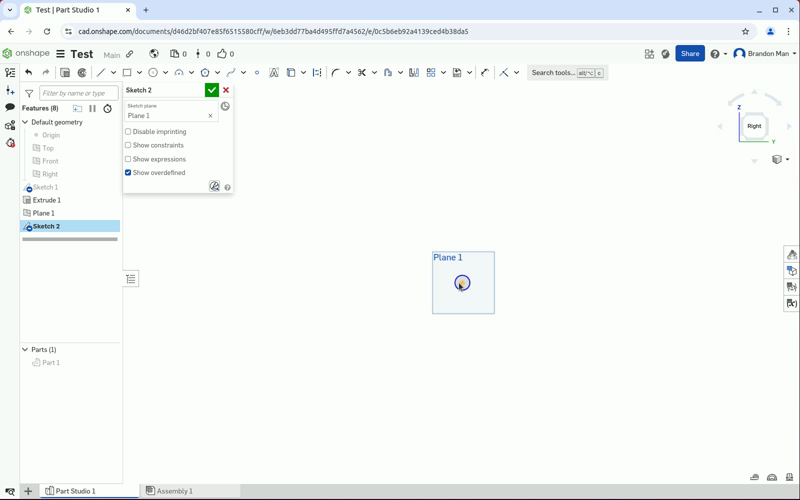
scroll(6)
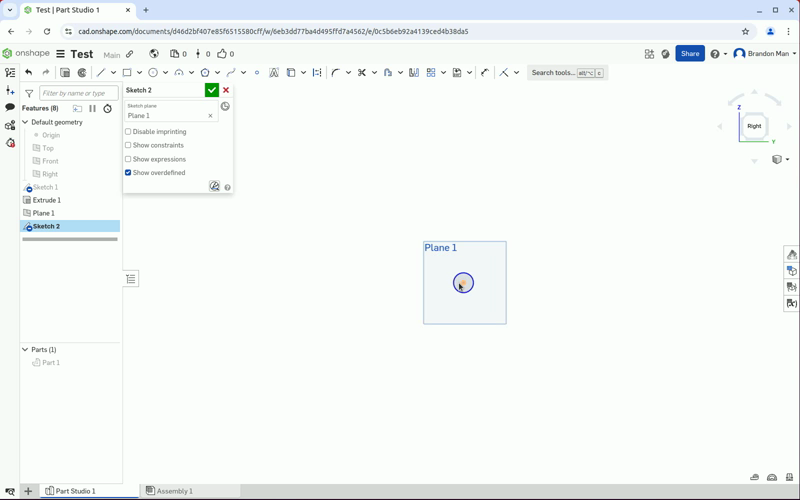
scroll(6)
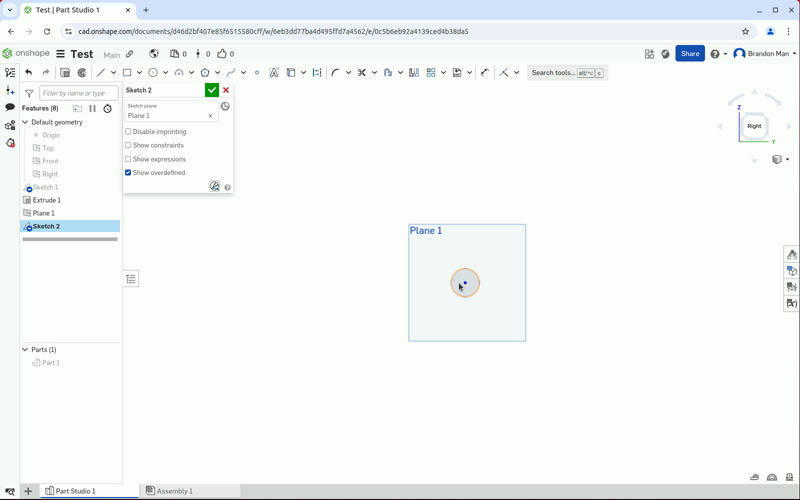
scroll(6)
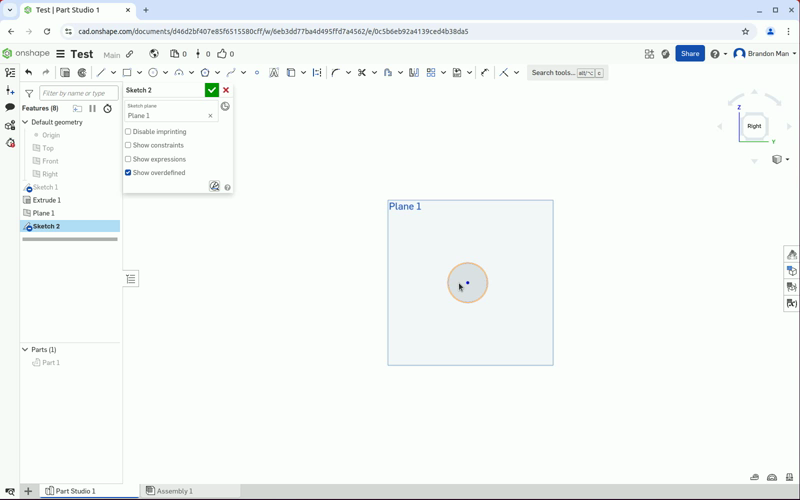
scroll(6)
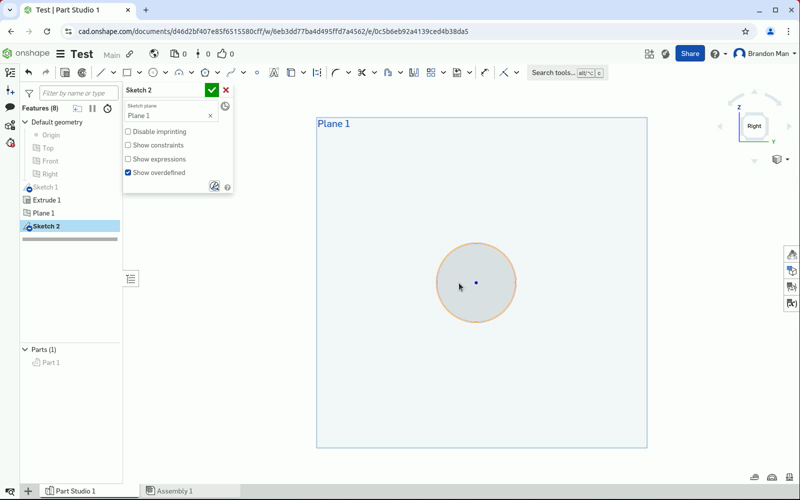
click(459, 282)
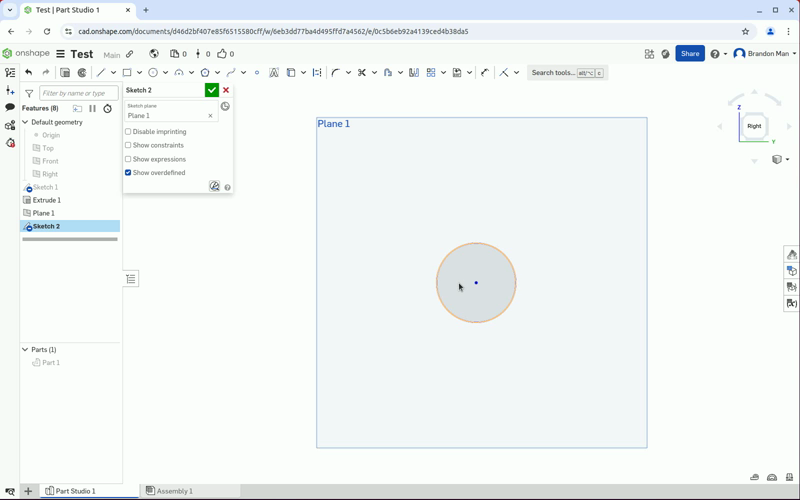
scroll(-6)
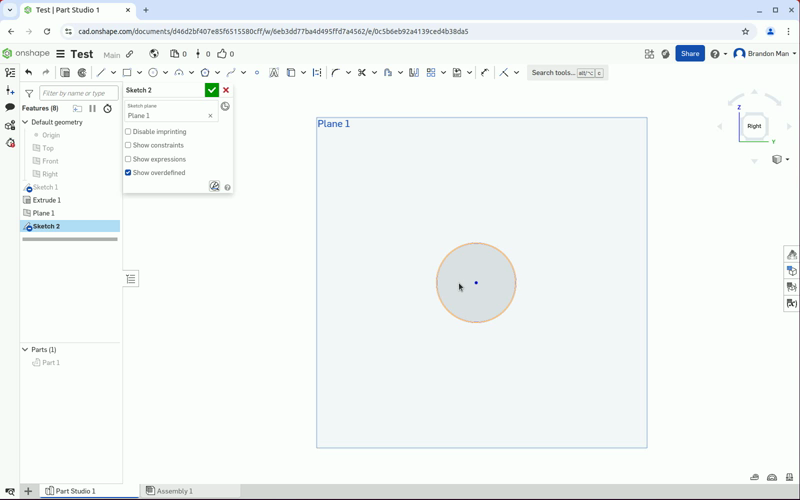
scroll(-6)
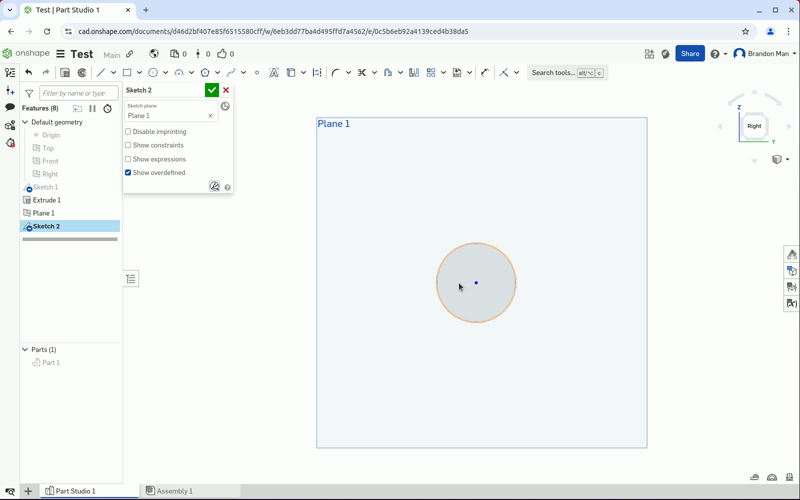
scroll(-6)
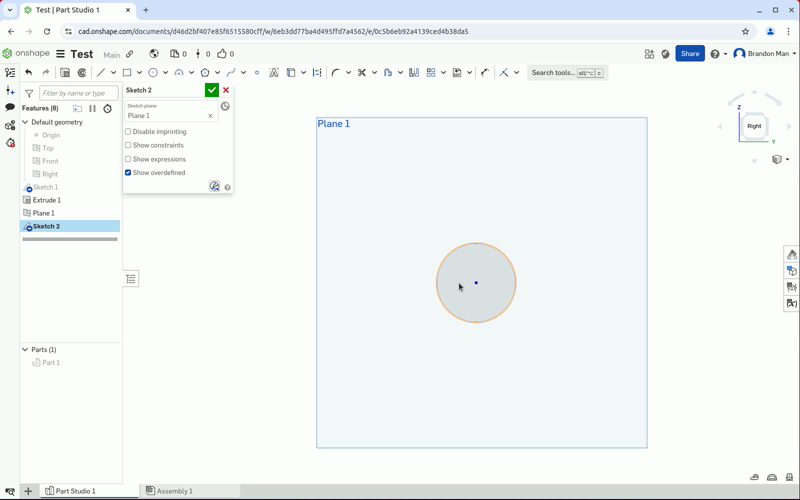
scroll(-6)
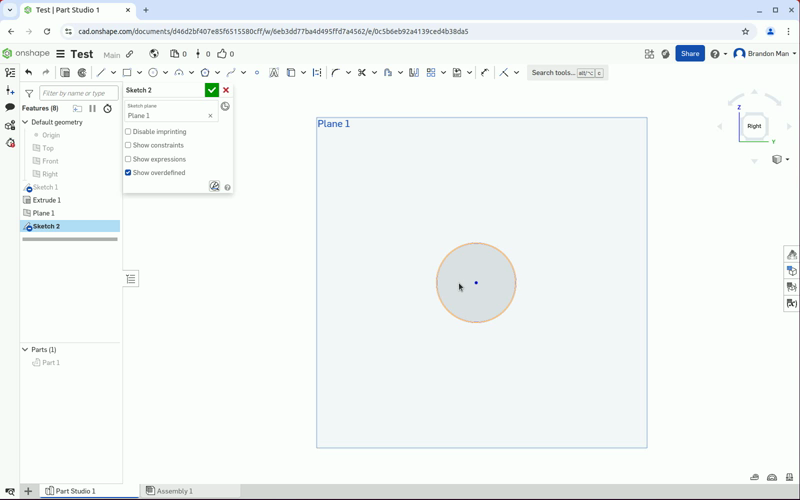
scroll(-6)
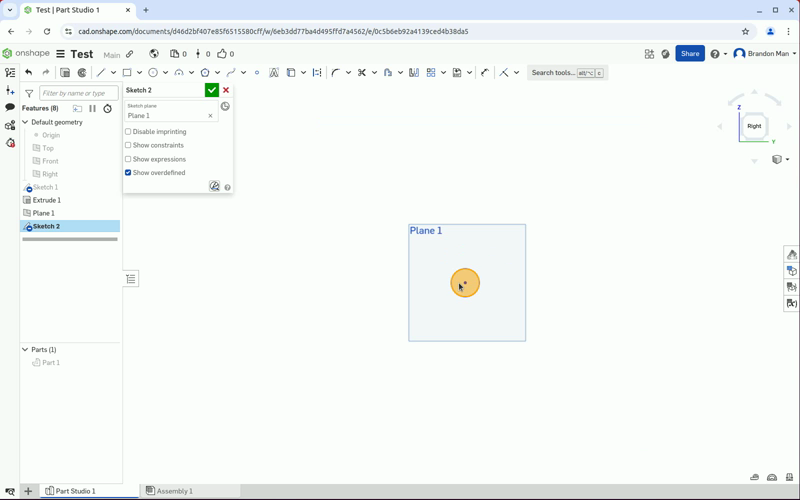
scroll(-6)
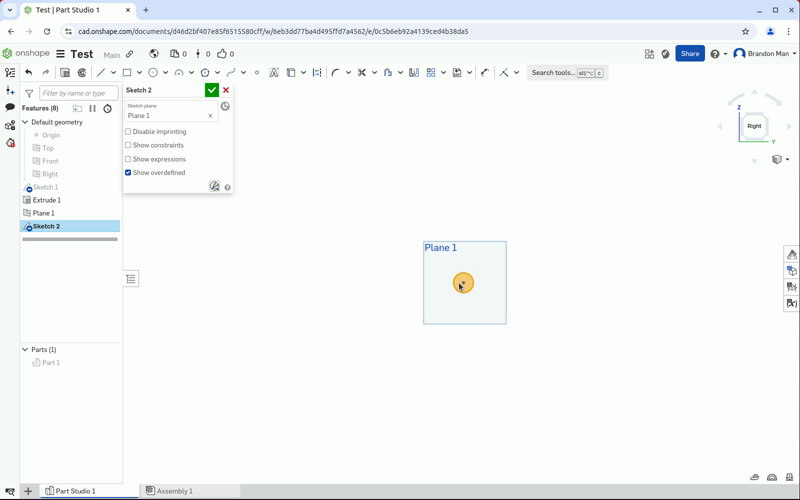
scroll(-6)
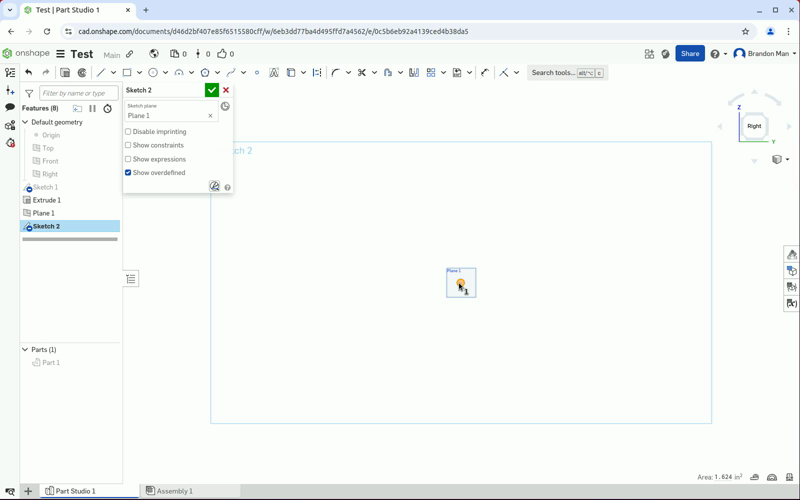
mouse_move(73, 352)
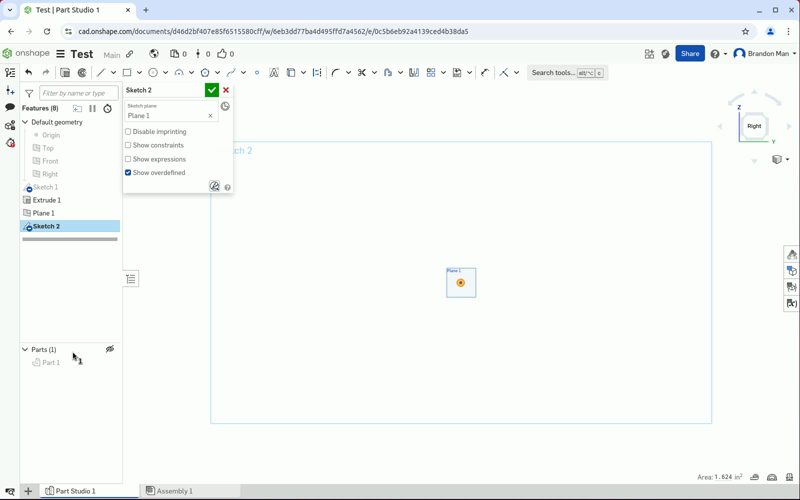
key(shift+y)
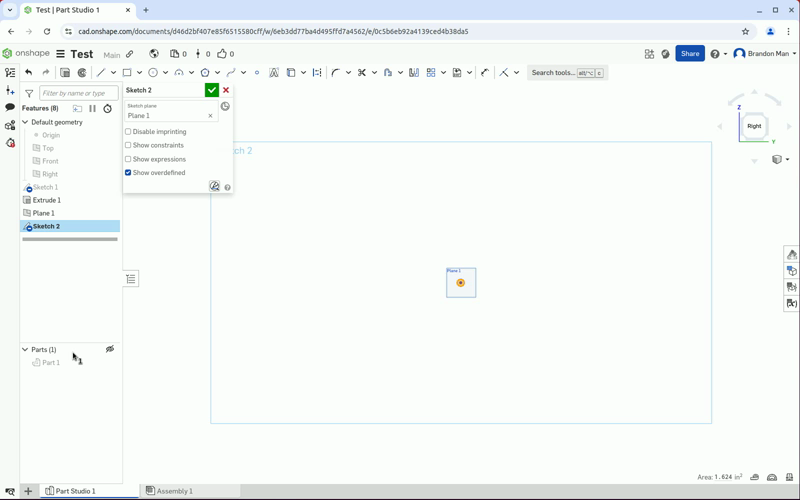
key(shift+e)
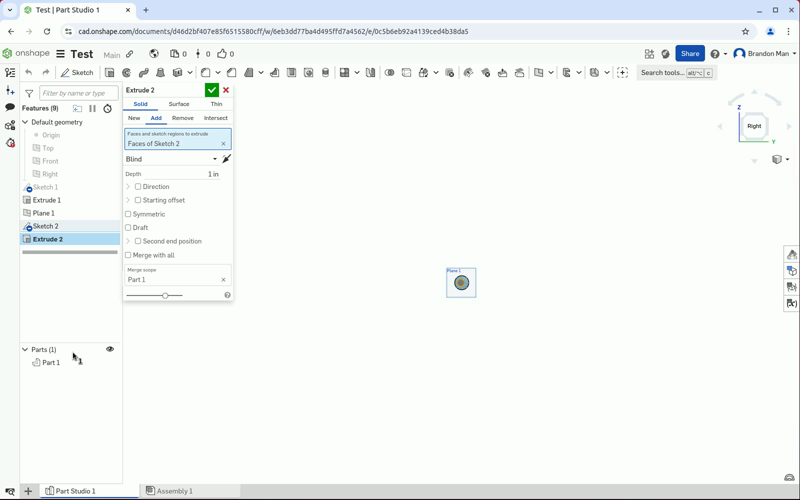
mouse_move(143, 106)
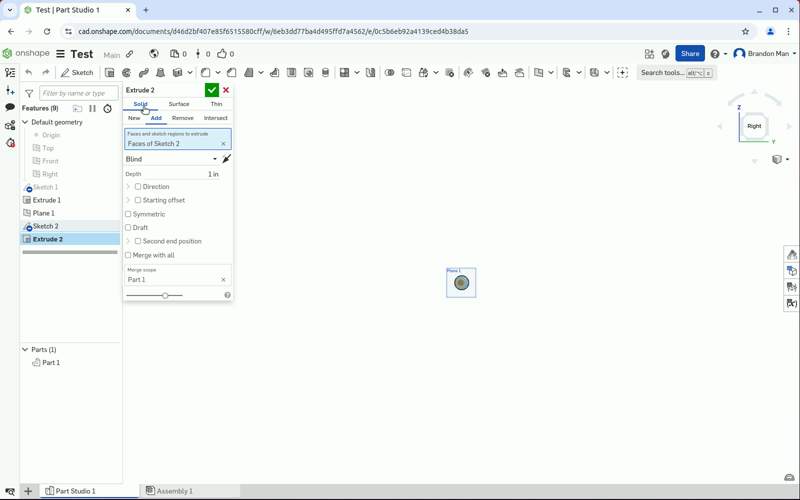
click(143, 106)
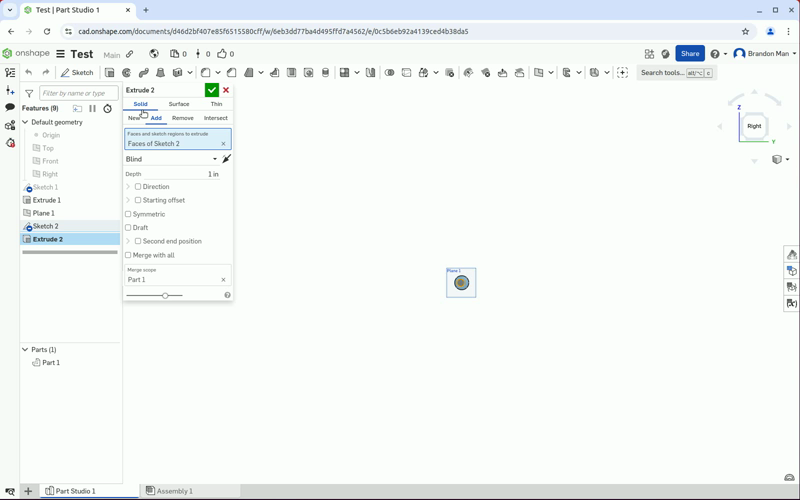
mouse_move(137, 120)
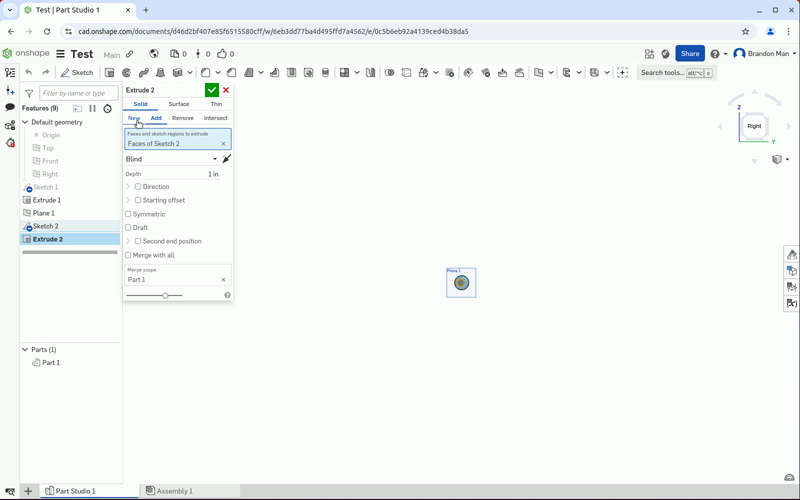
click(137, 120)
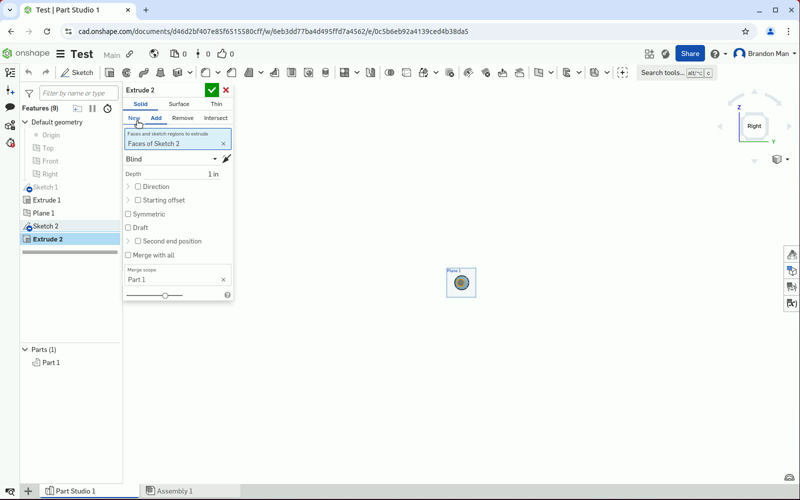
key(tab, 4)
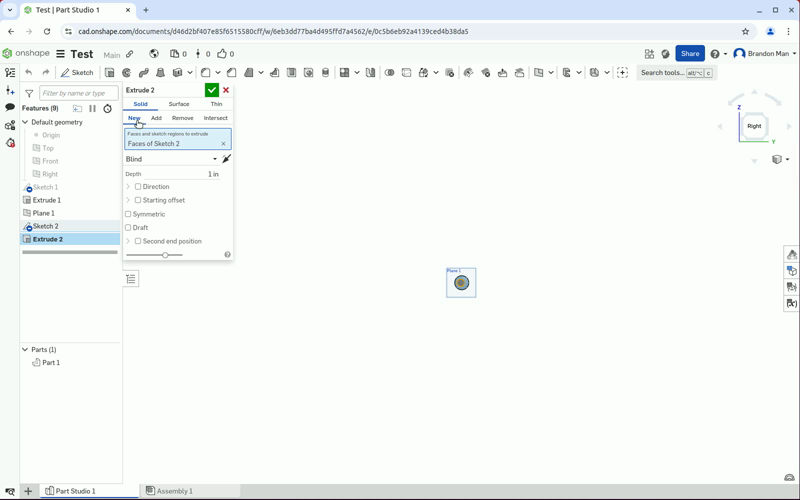
text(20.46)
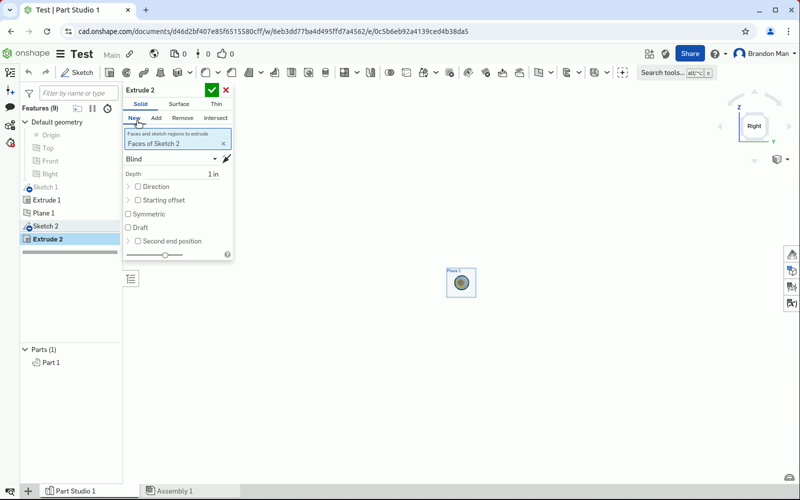
key(enter)
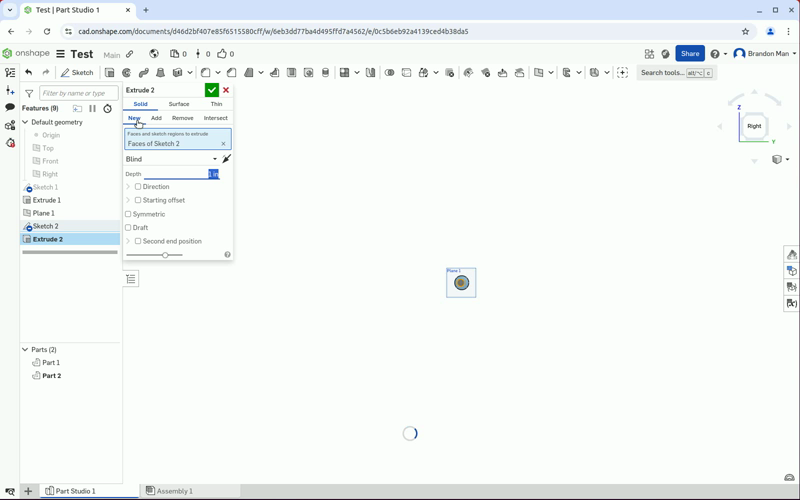
key(shift+h)
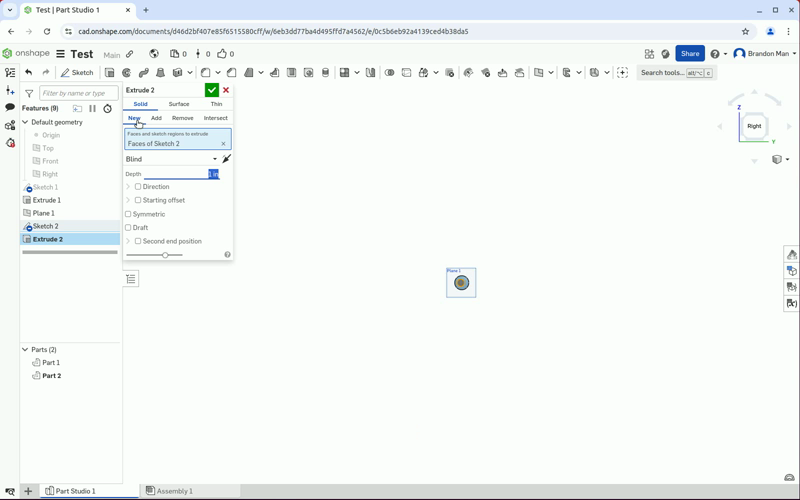
key(shift+h)
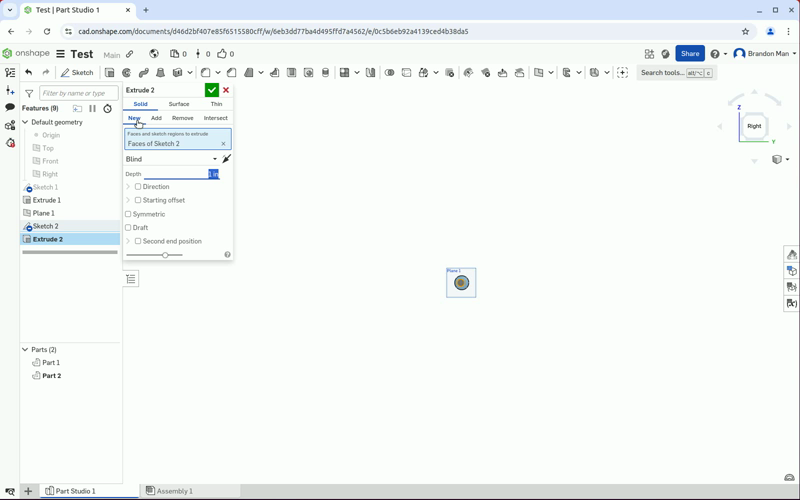
key(shift+7)
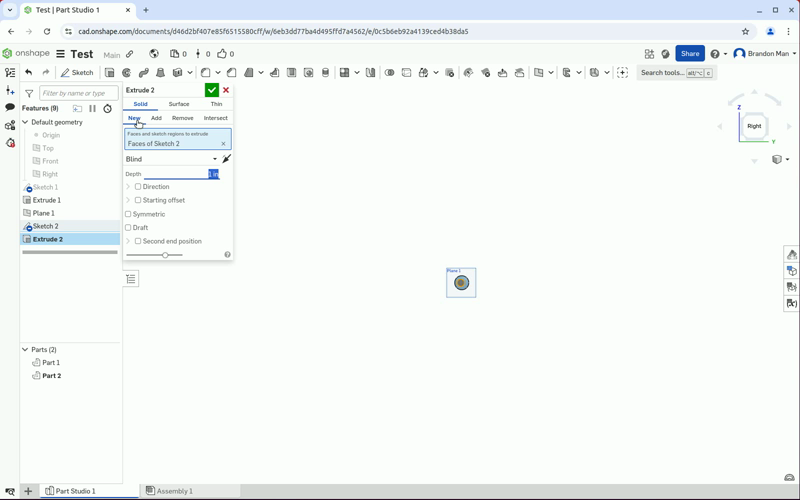
key(right, 2)
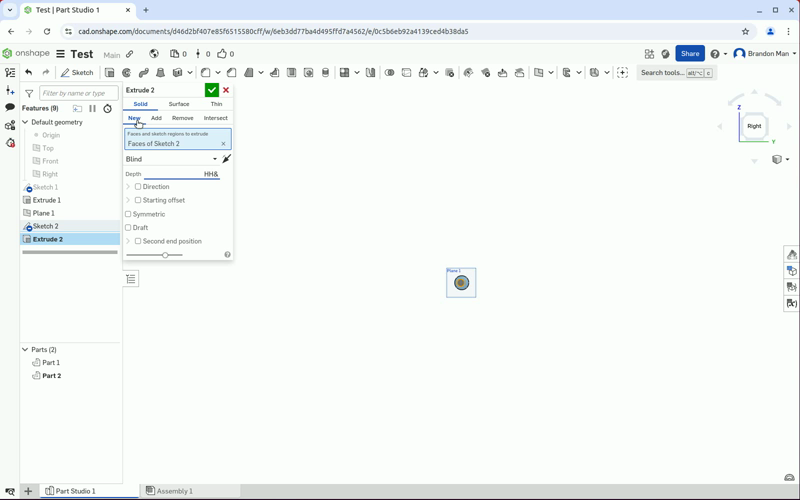
key(down, 2)
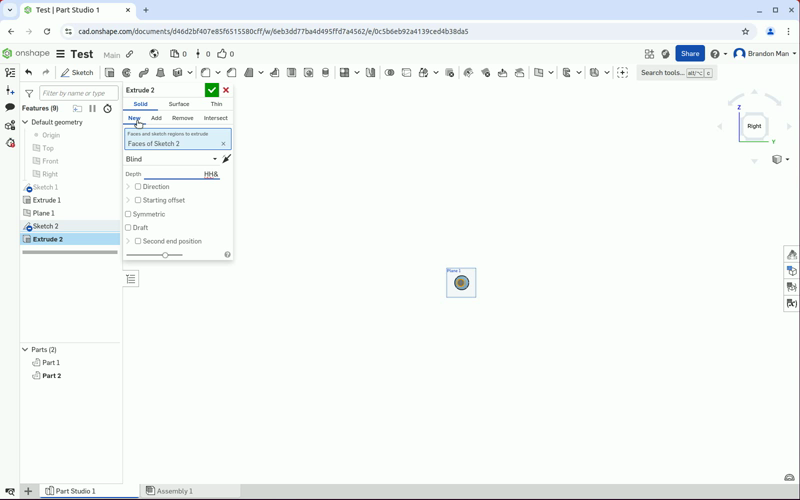
key(up, 2)
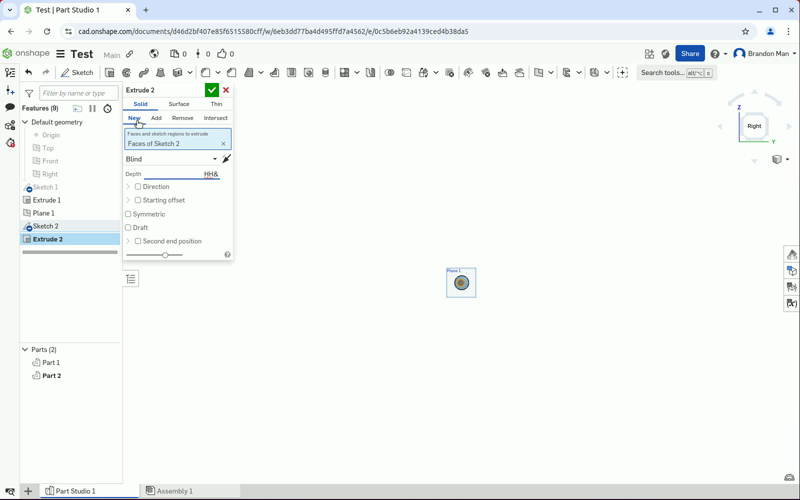
key(left, 2)
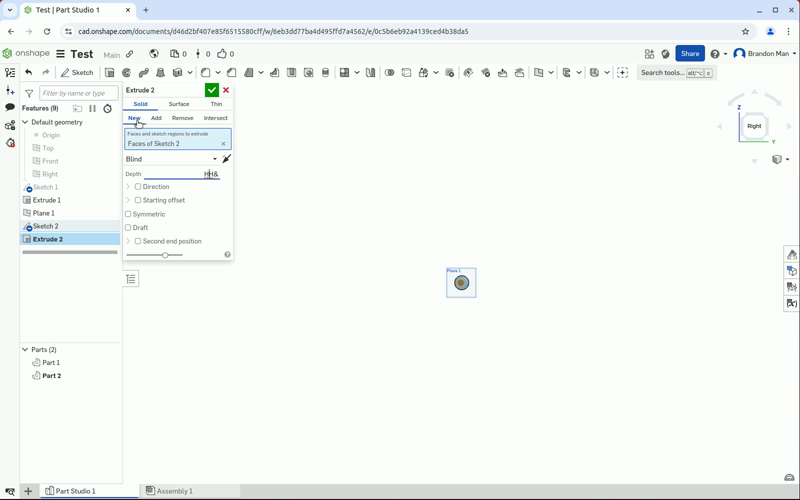
mouse_move(73, 189)
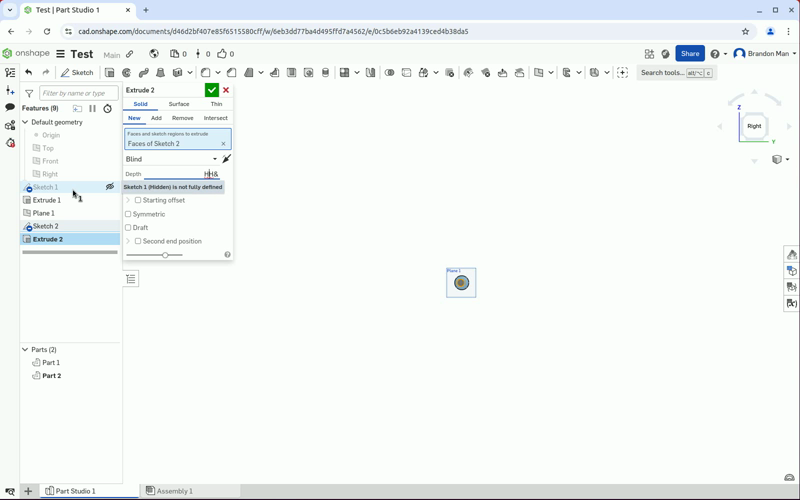
click(73, 189)